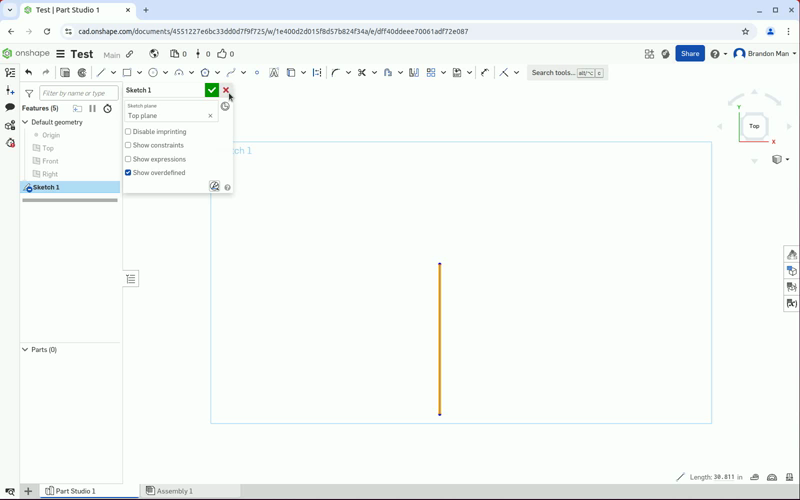
key(shift+h)
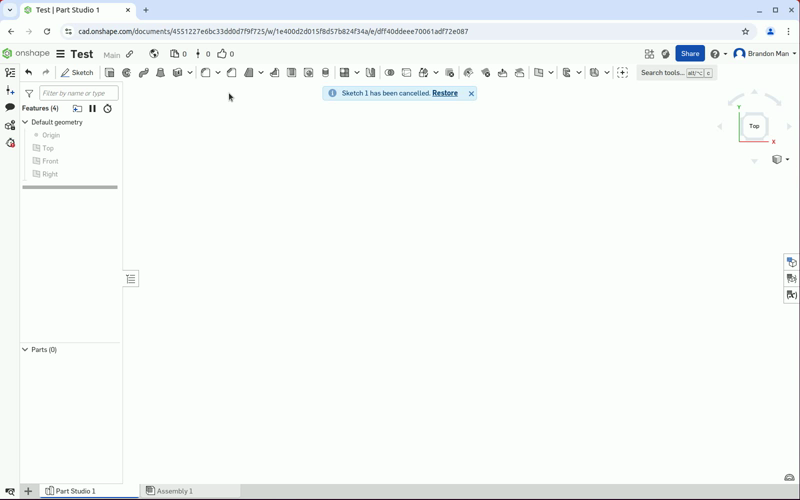
mouse_move(73, 352)
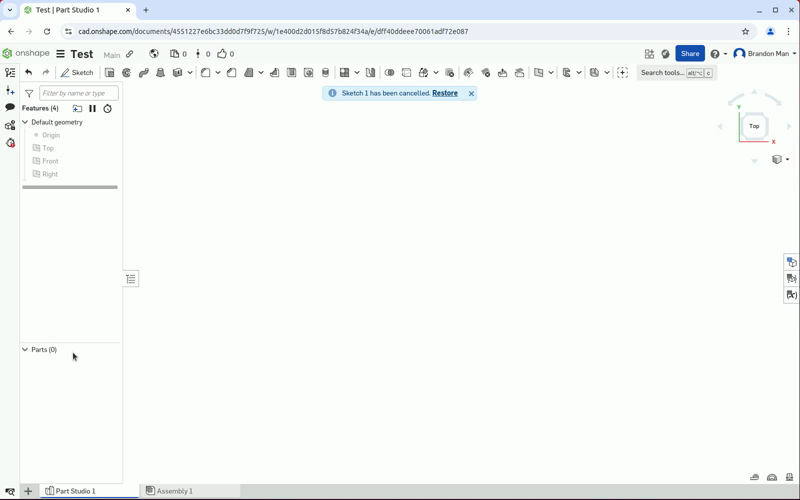
key(y)
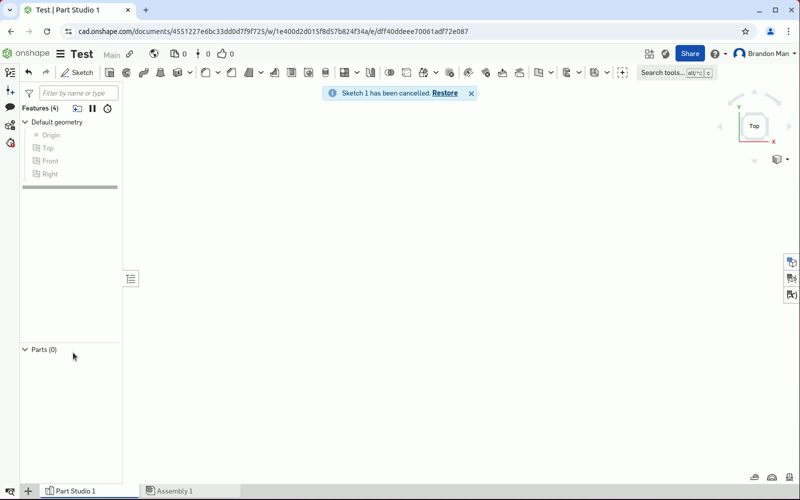
key(shift+p)
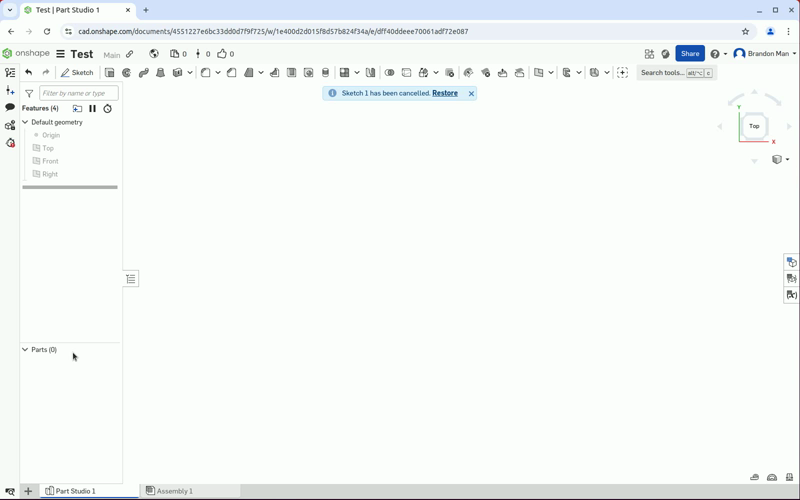
key(space)
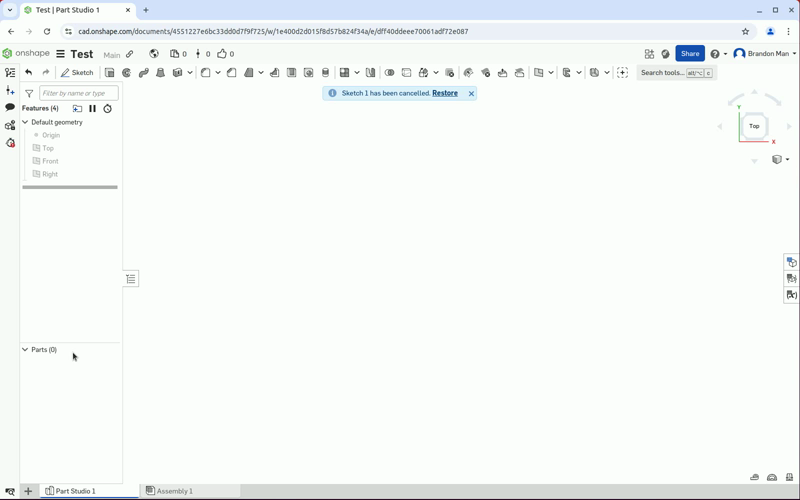
key_down(shift)
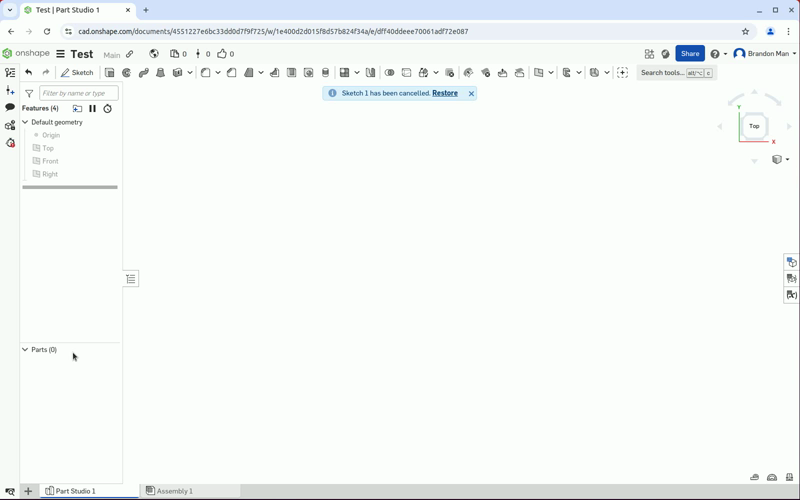
key(up)
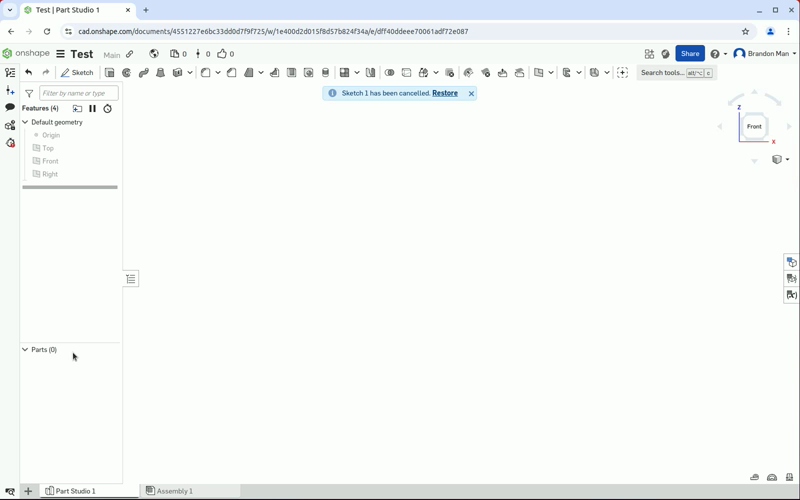
key_up(shift)
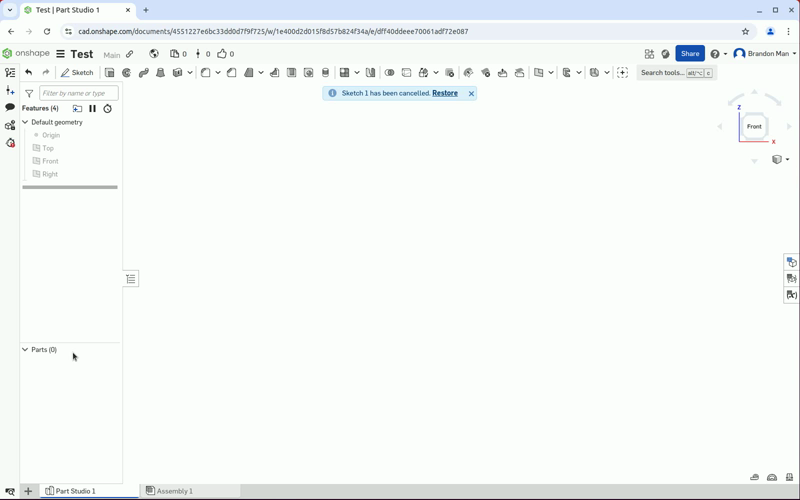
mouse_move(73, 352)
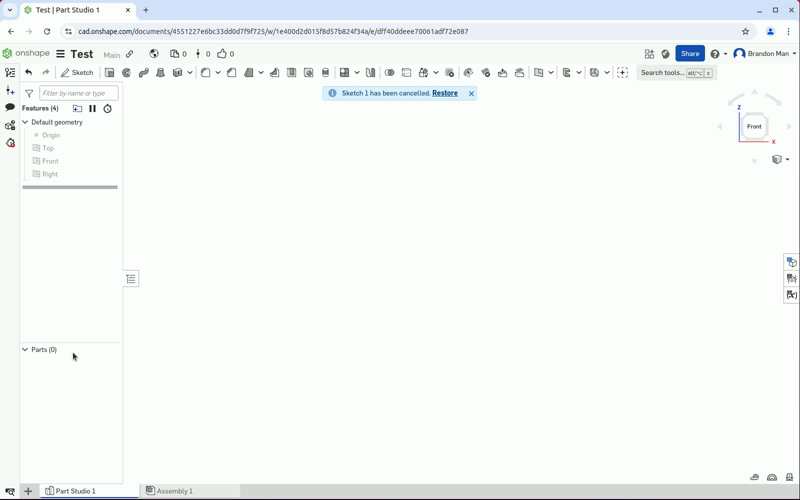
key(shift+y)
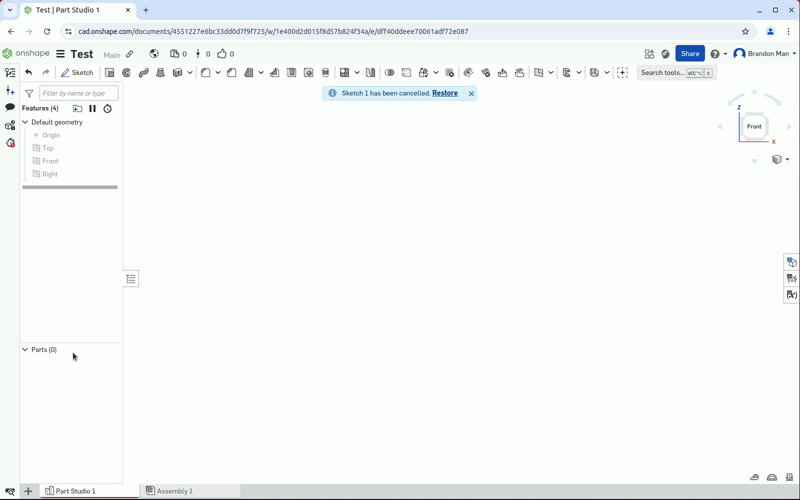
key(shift+s)
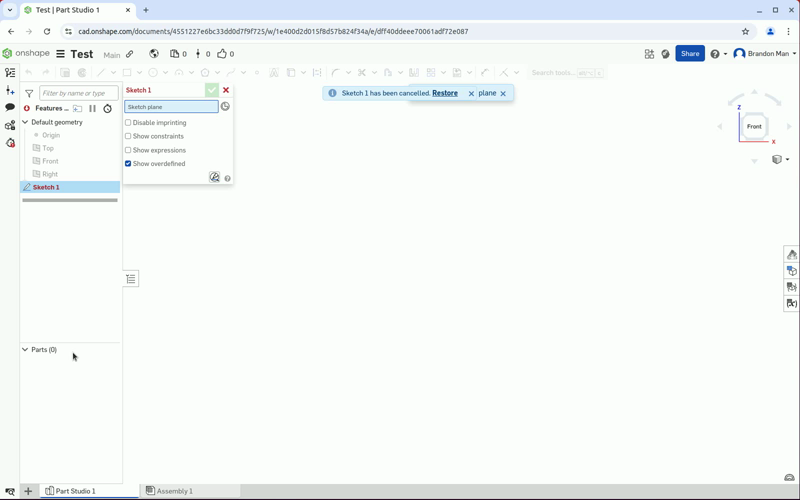
mouse_move(73, 163)
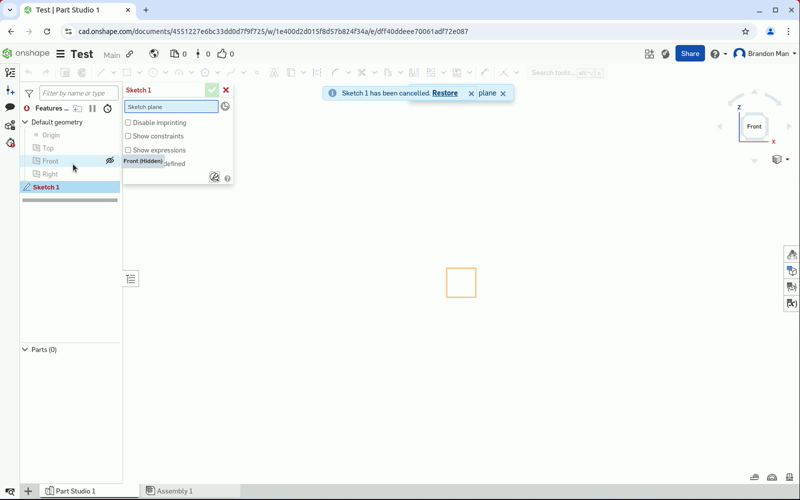
click(73, 163)
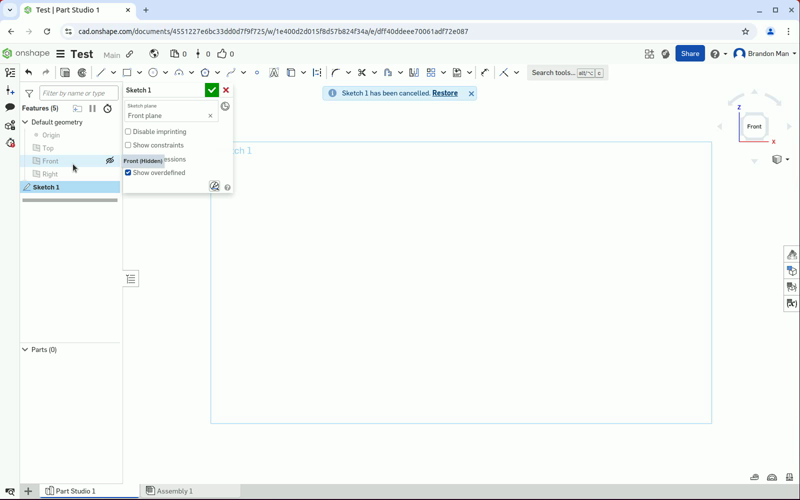
mouse_move(73, 352)
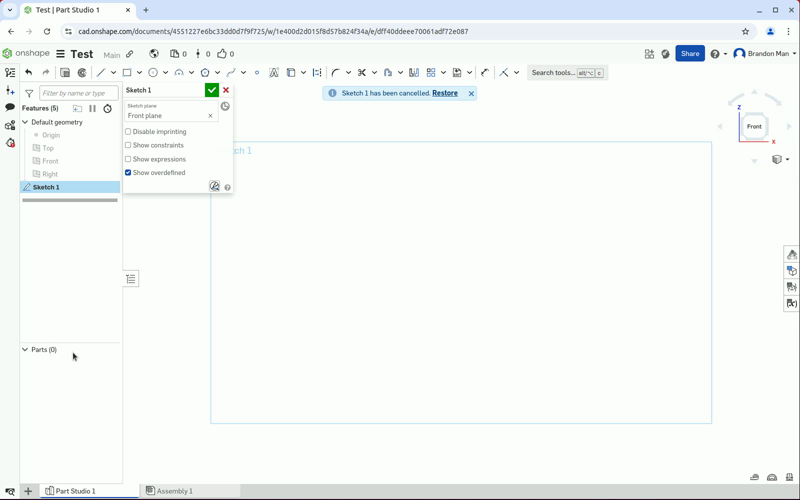
key(y)
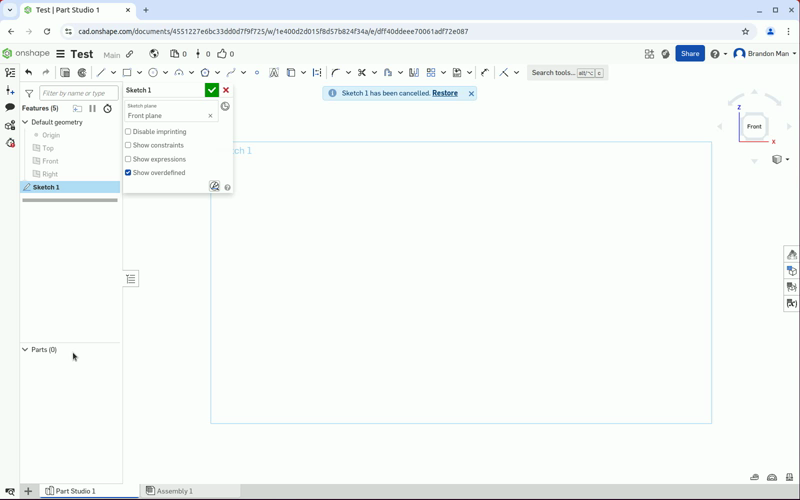
key(l)
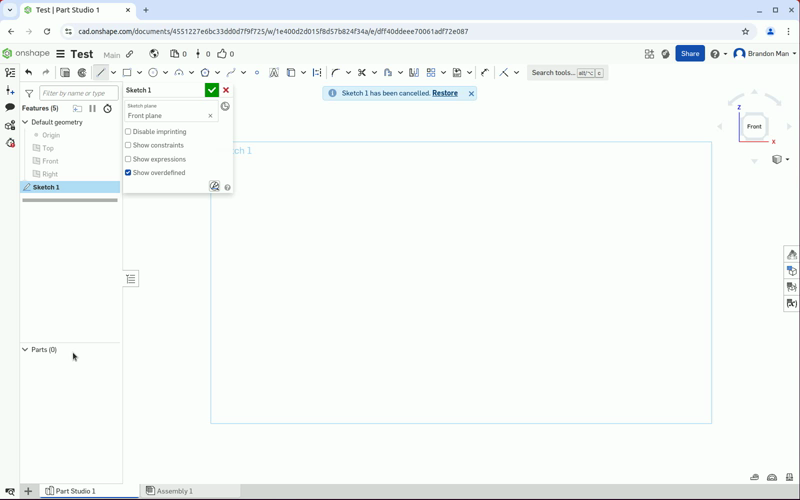
key_down(shift)
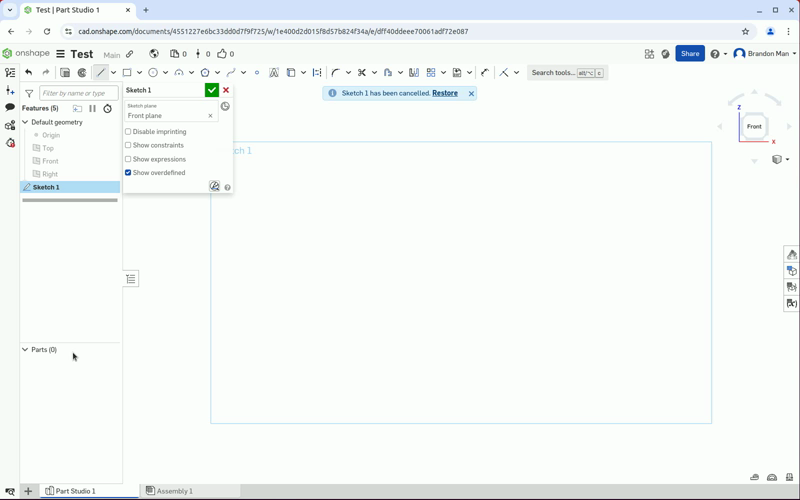
mouse_move(377, 258)
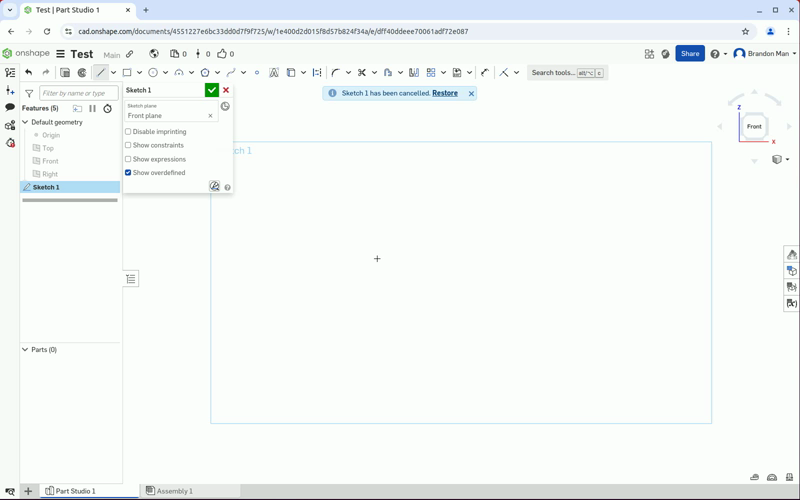
click(377, 258)
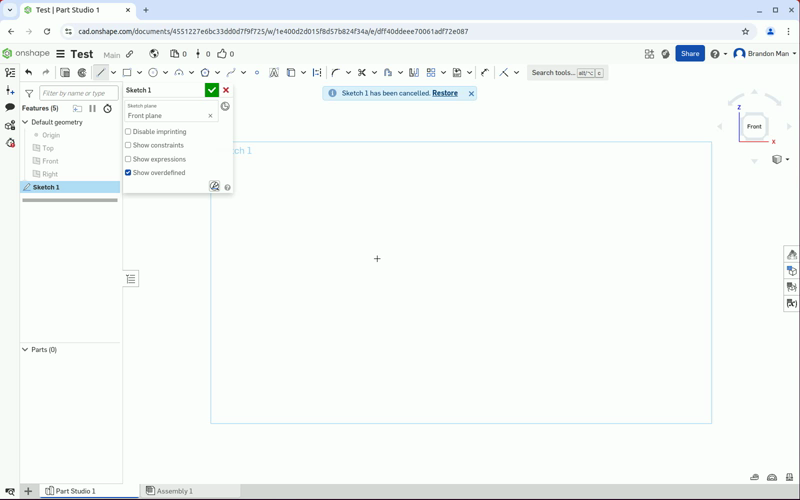
key_up(shift)
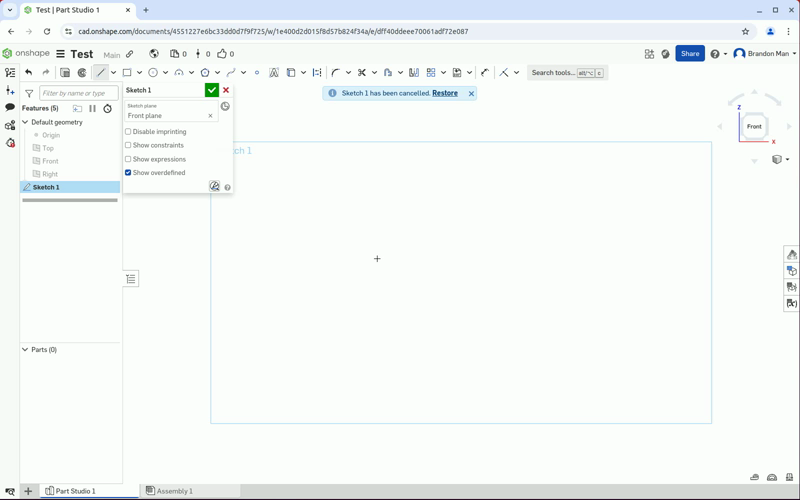
key_down(shift)
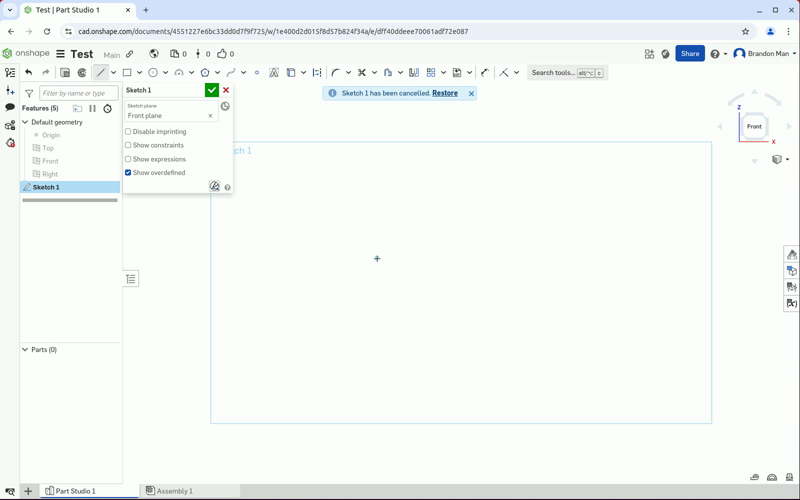
mouse_move(461, 258)
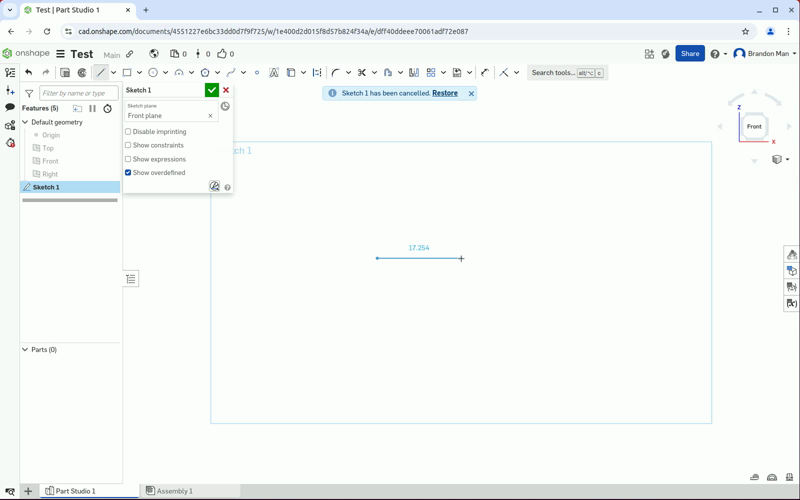
click(461, 258)
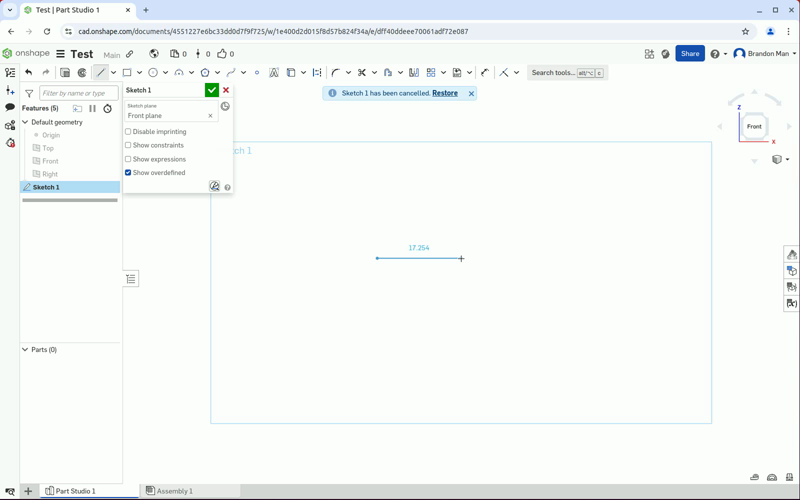
key_up(shift)
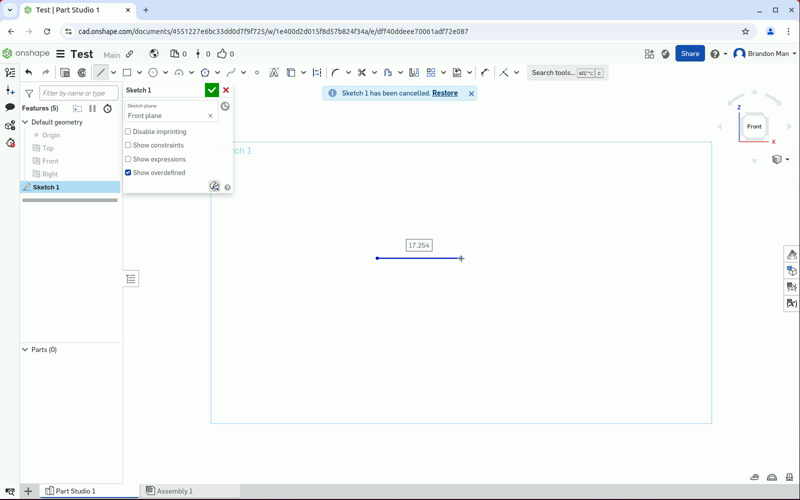
key_down(shift)
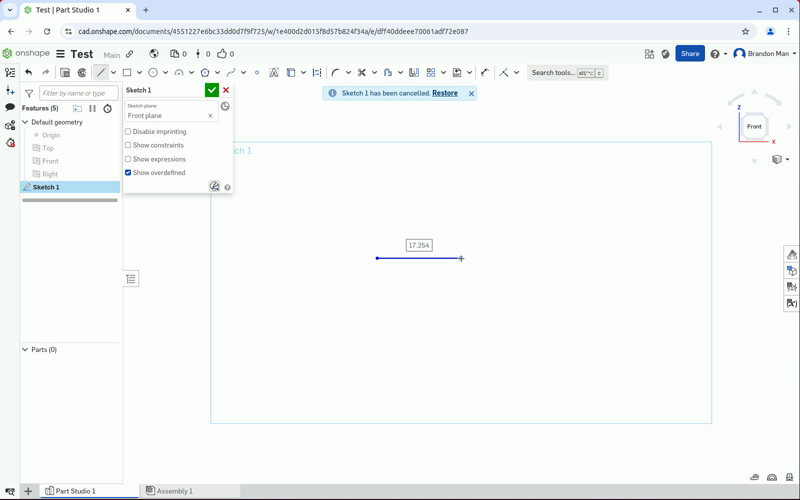
mouse_move(491, 258)
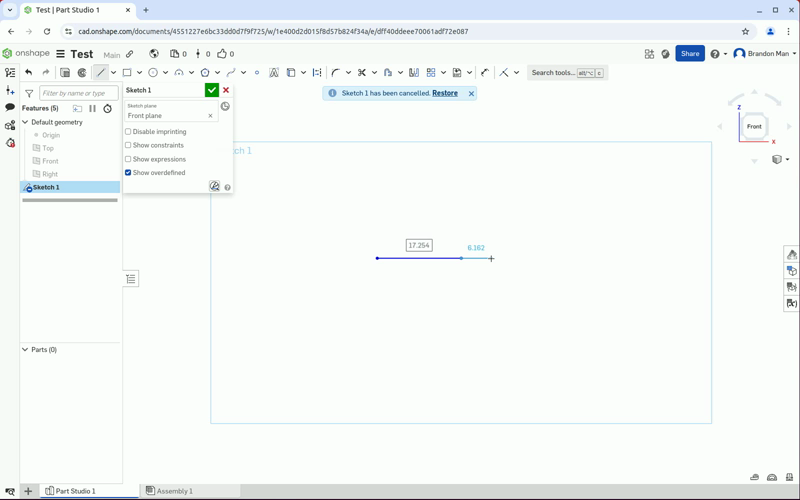
mouse_move(461, 225)
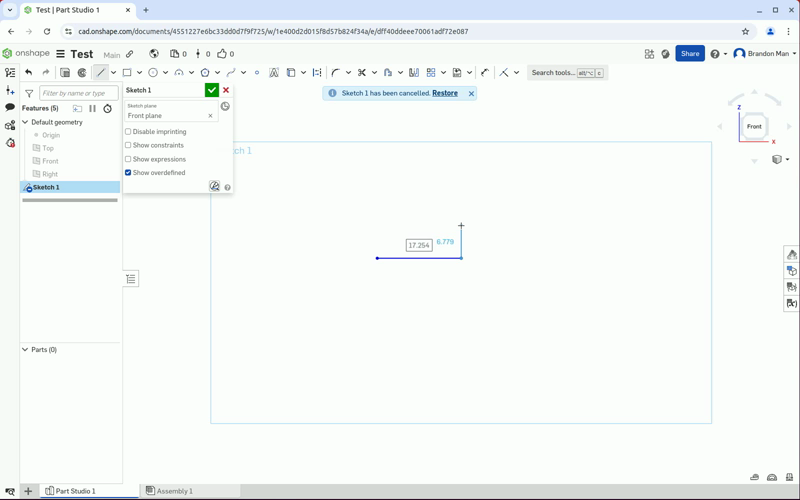
click(461, 225)
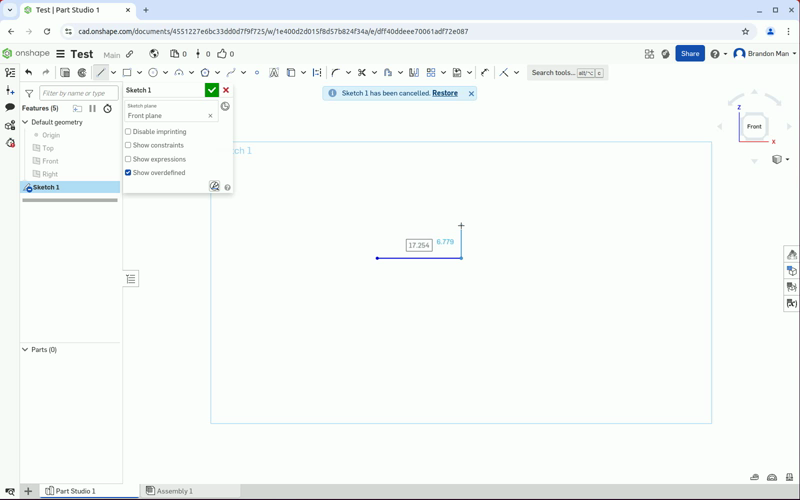
key_up(shift)
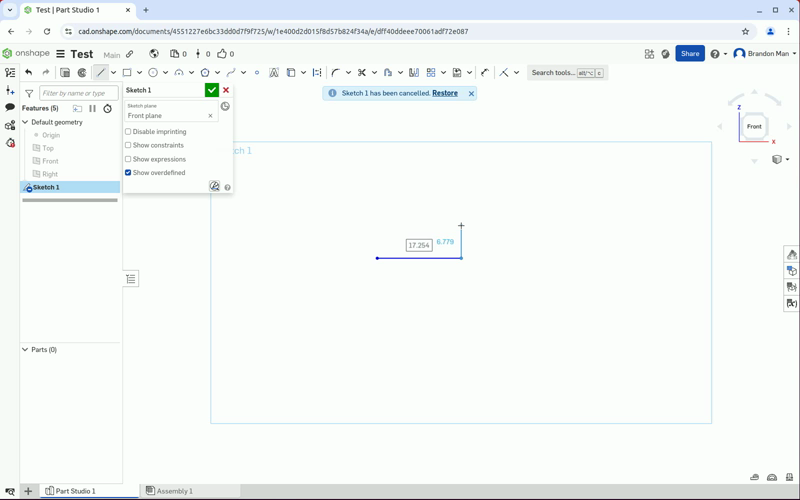
key_down(shift)
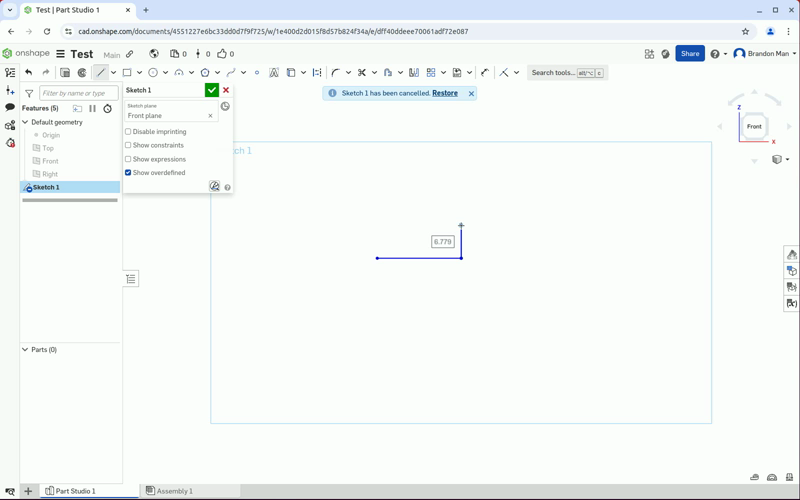
mouse_move(377, 225)
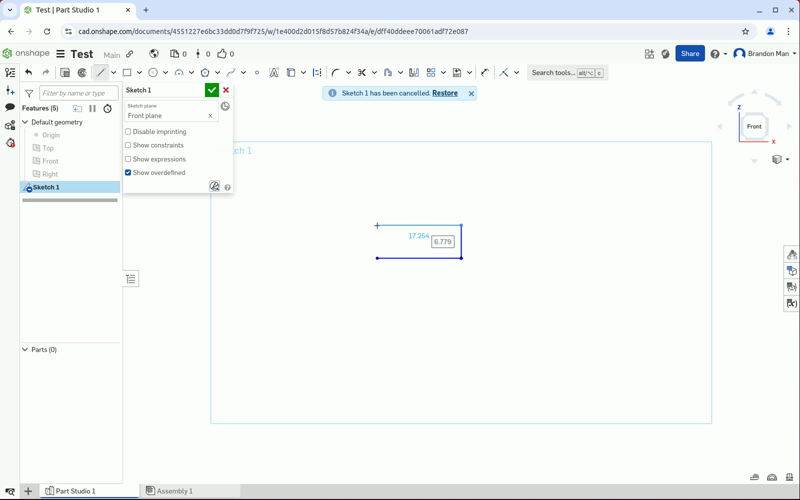
click(377, 225)
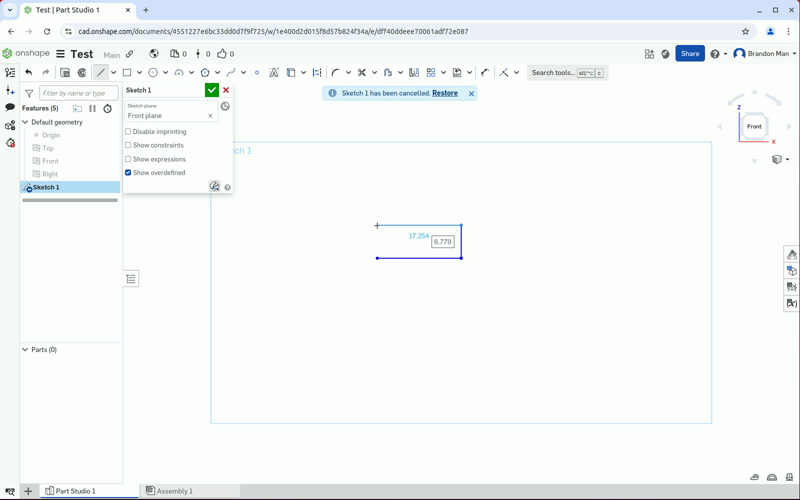
key_up(shift)
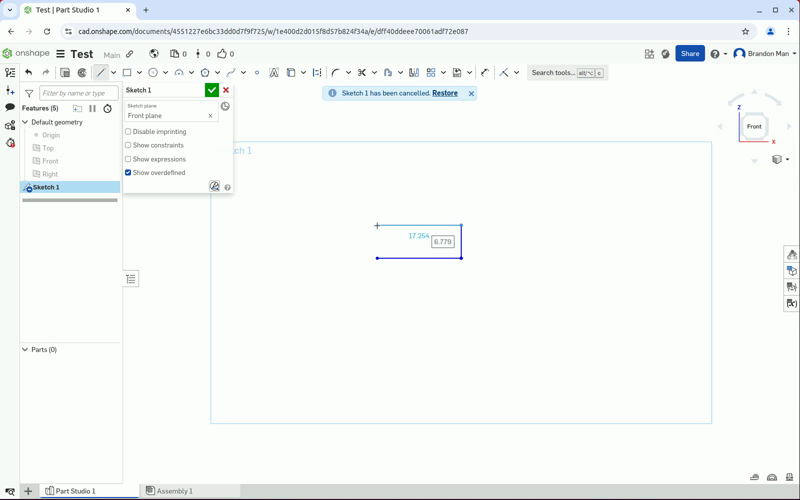
mouse_move(407, 225)
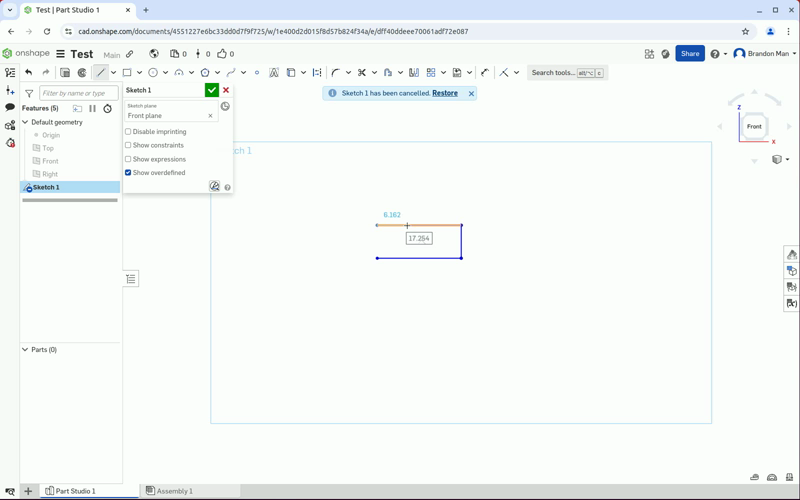
key_down(shift)
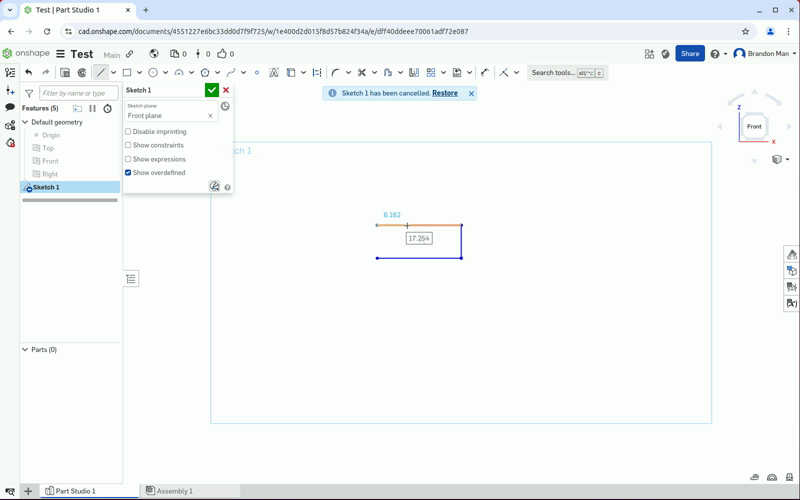
mouse_move(377, 258)
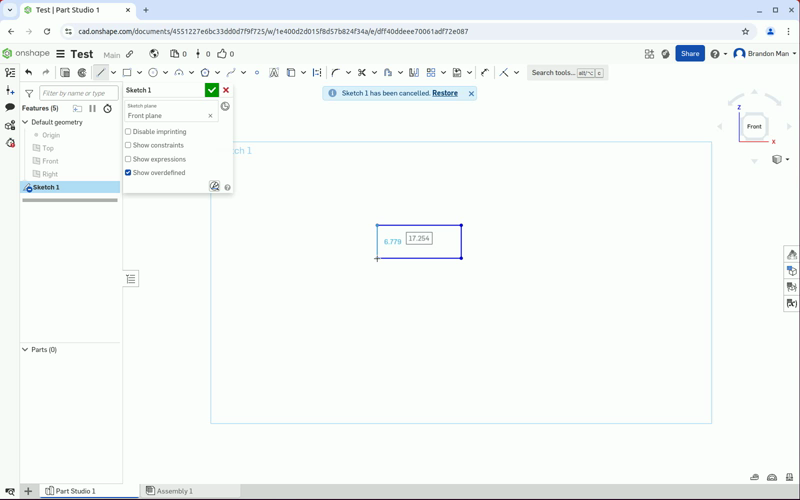
key_up(shift)
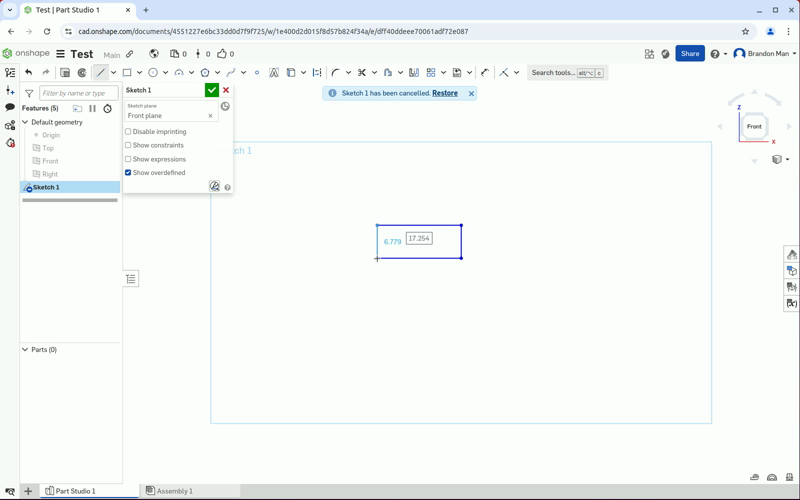
click(377, 258)
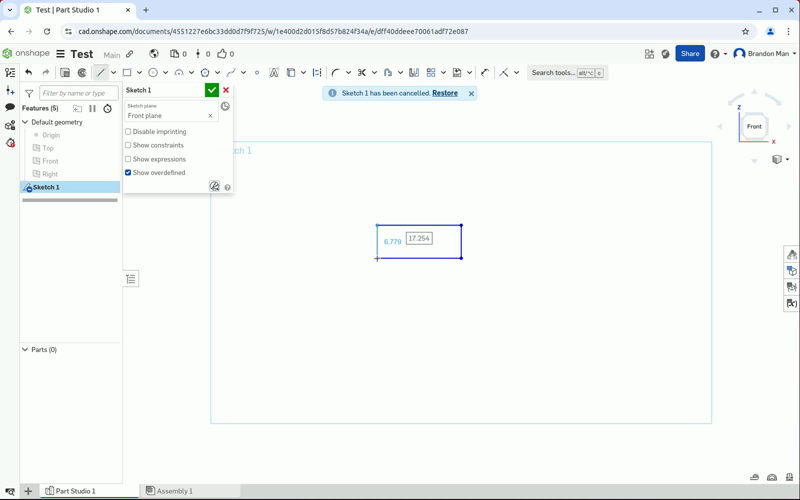
key(esc)
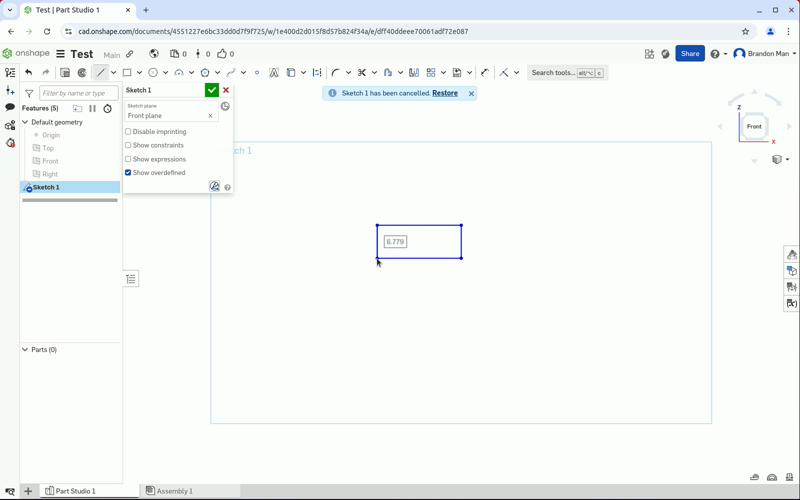
mouse_move(448, 252)
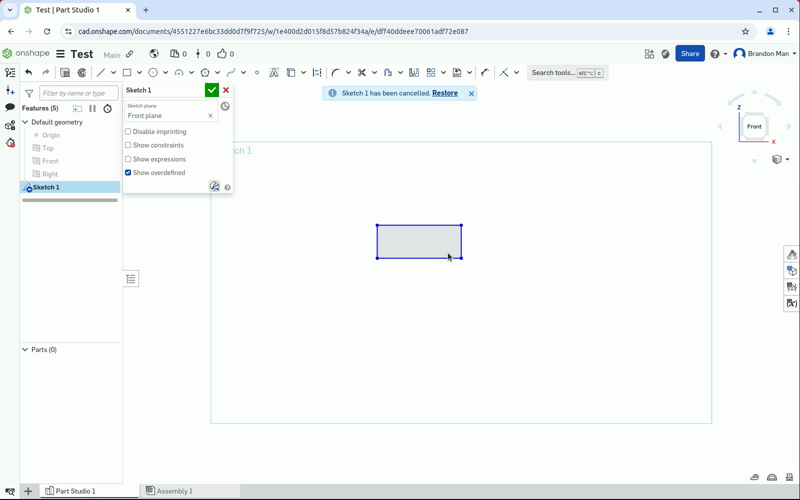
click(448, 252)
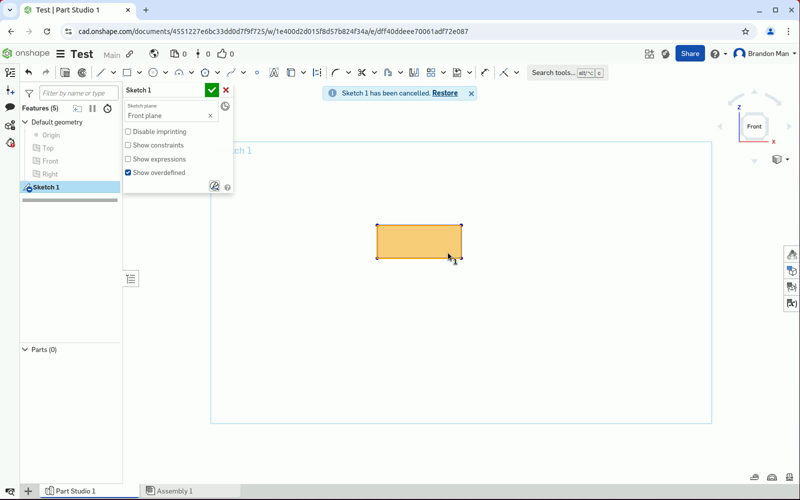
mouse_move(73, 352)
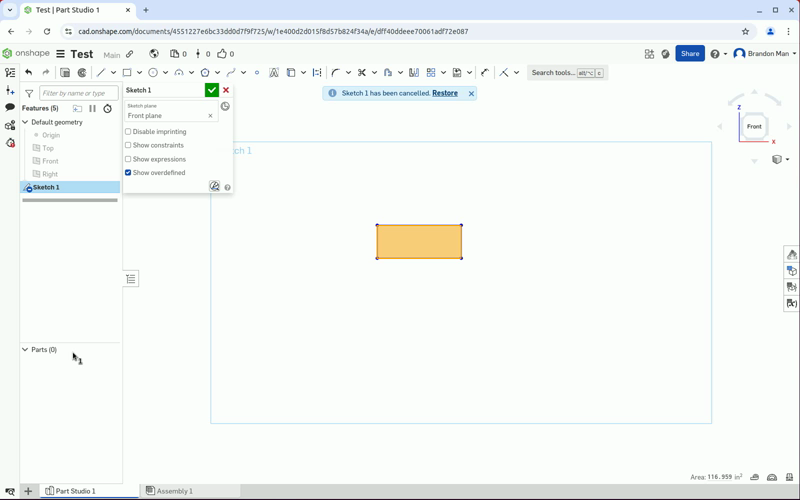
key(shift+y)
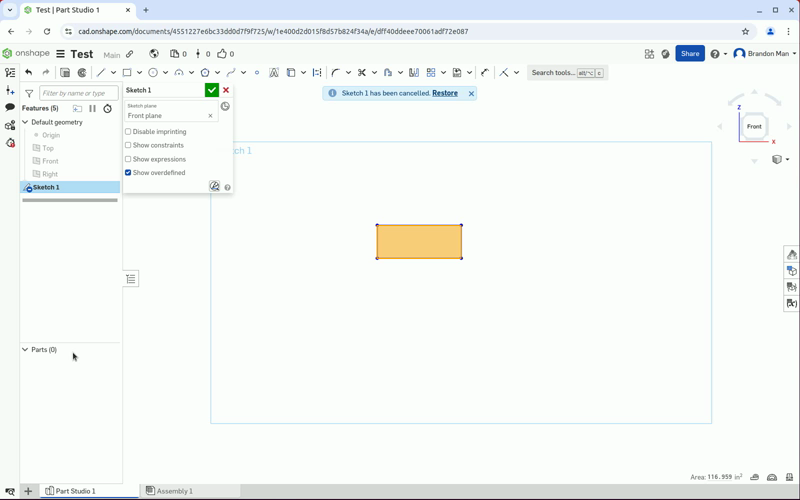
key(shift+e)
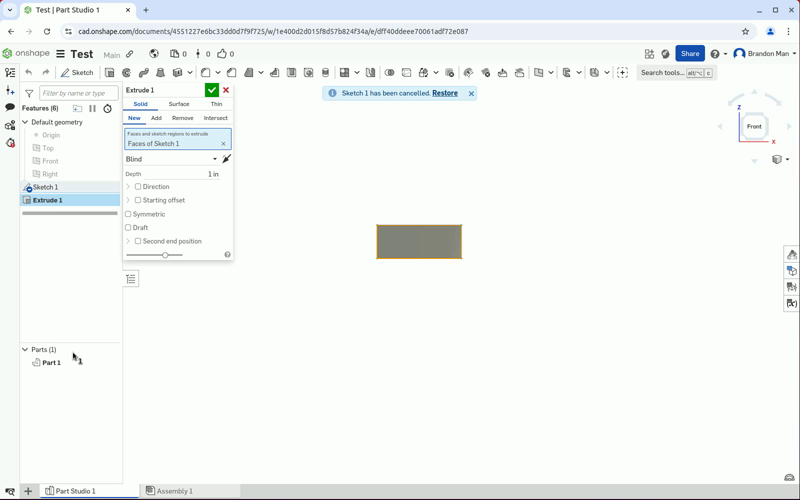
mouse_move(143, 106)
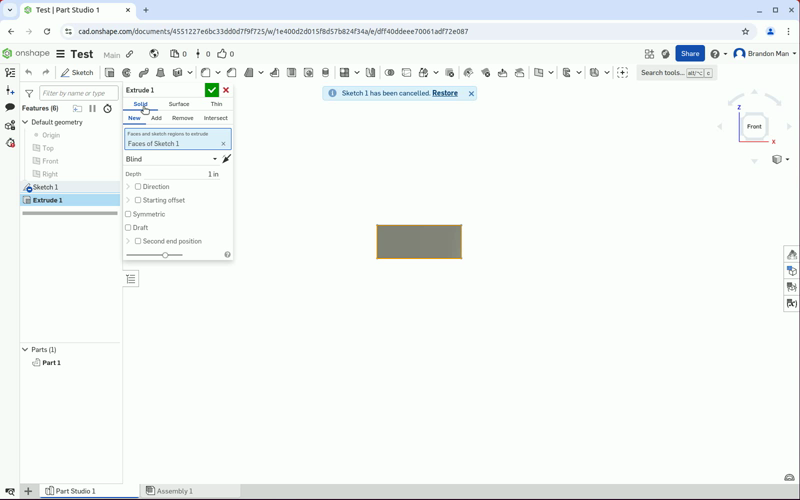
click(143, 106)
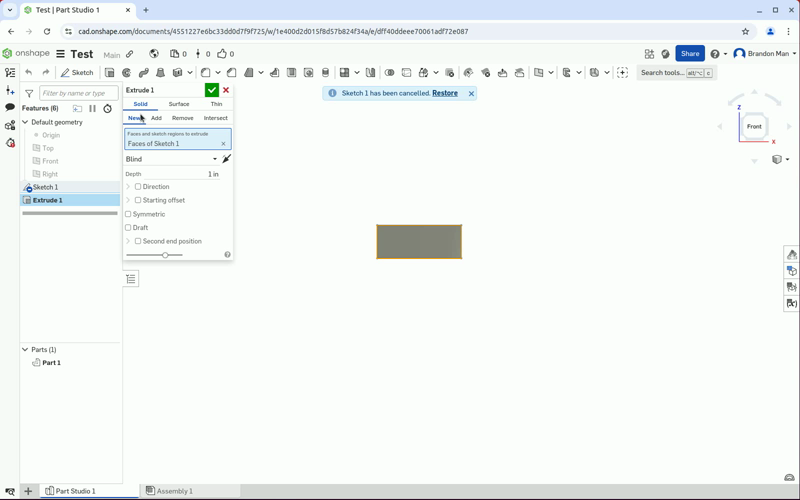
mouse_move(137, 120)
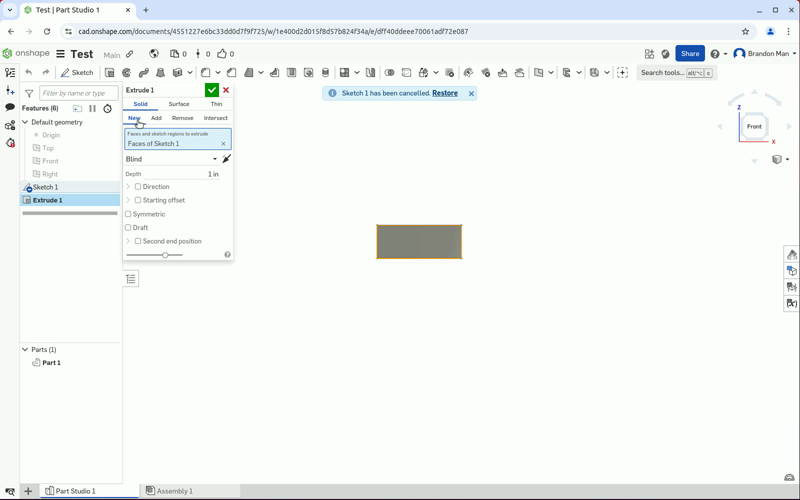
click(137, 120)
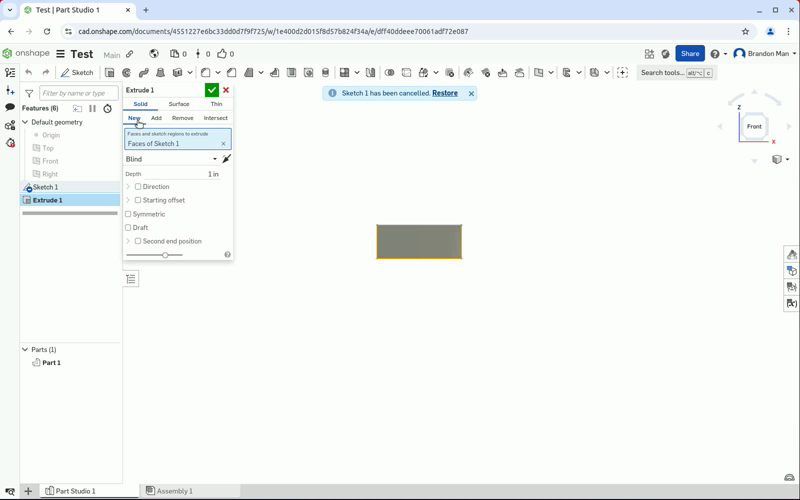
key(tab, 4)
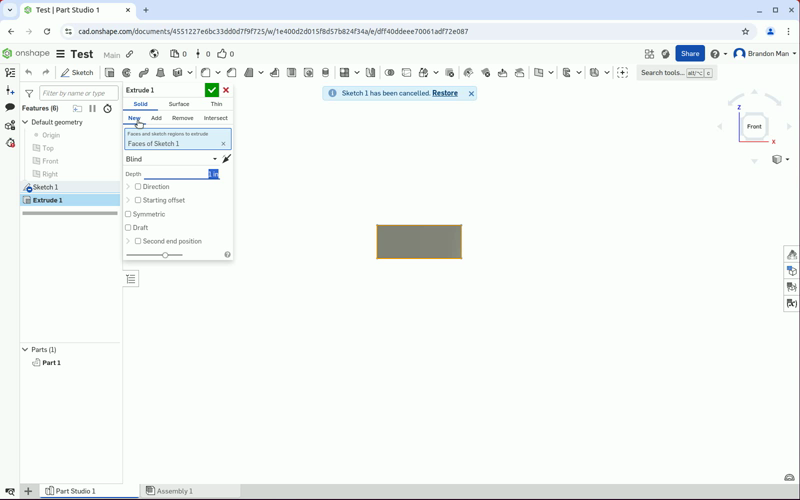
text(13.962)
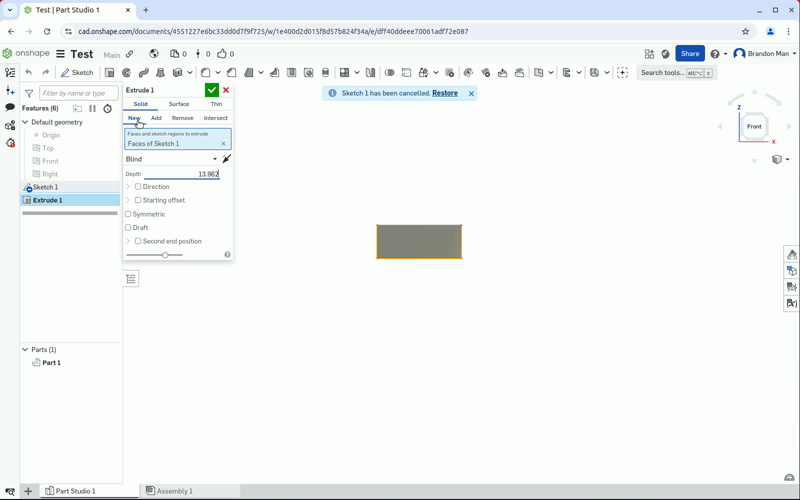
key(tab, 3)
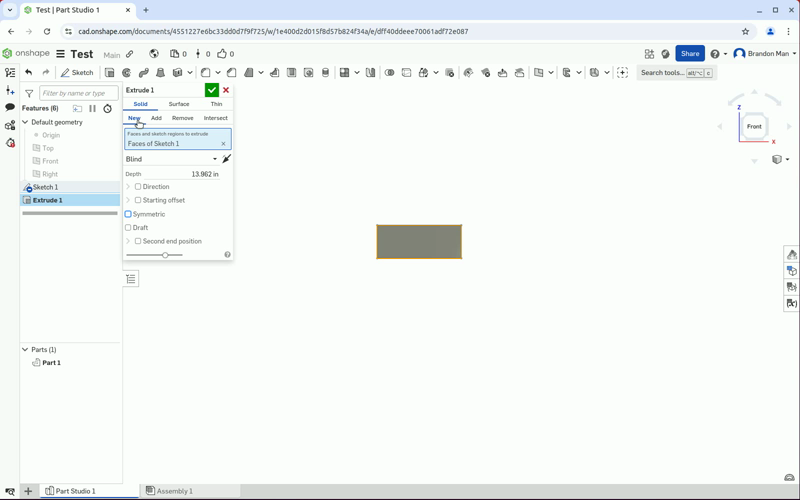
key(space)
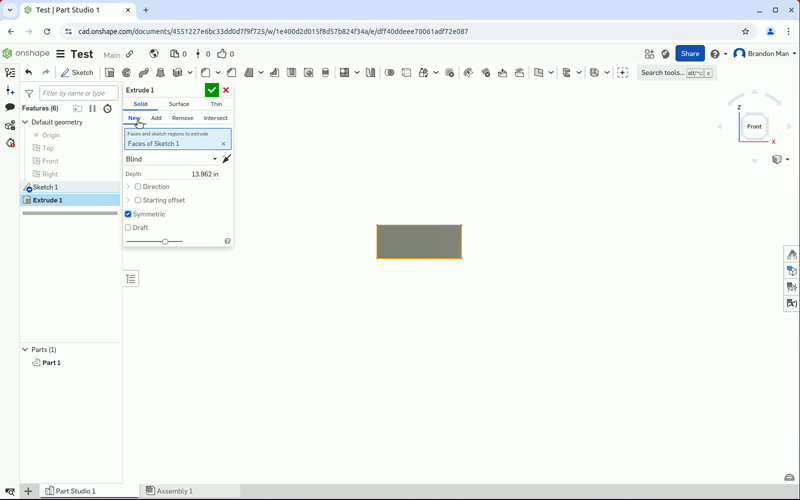
key(enter)
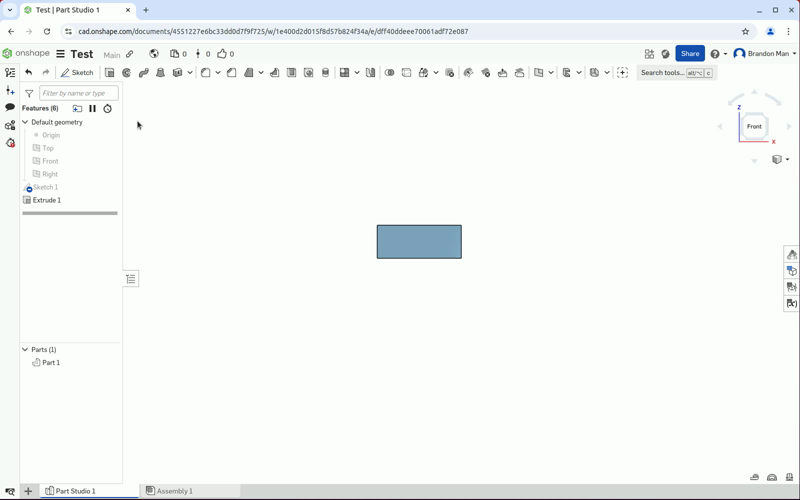
key(shift+h)
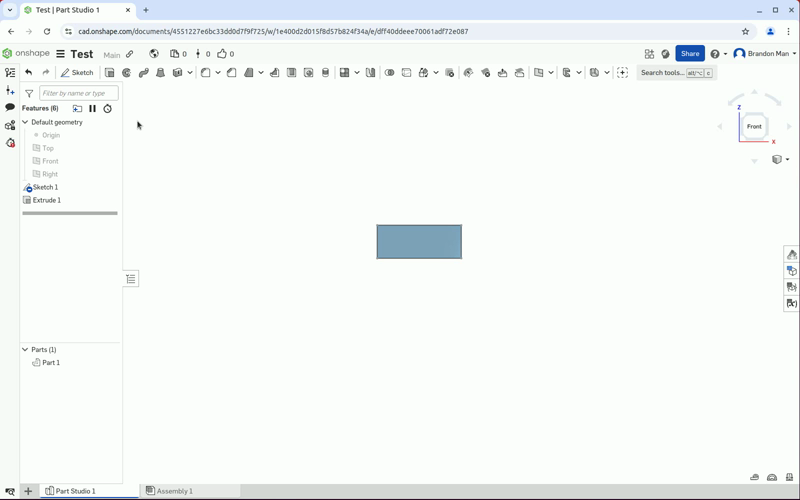
key(shift+h)
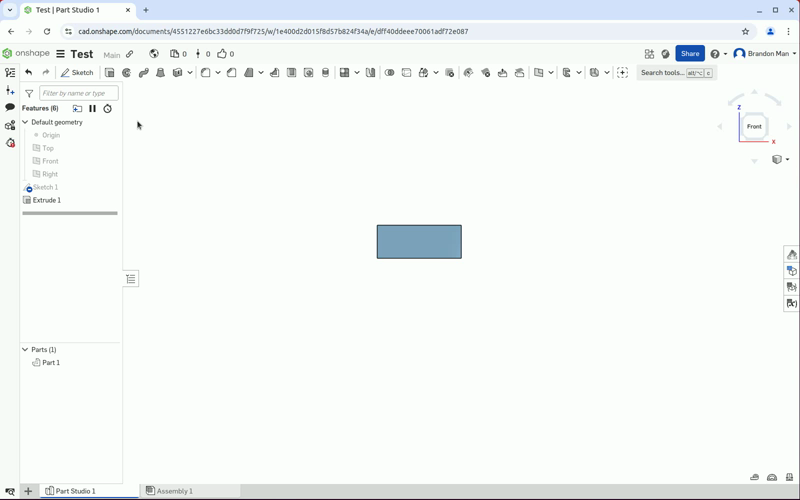
mouse_move(73, 189)
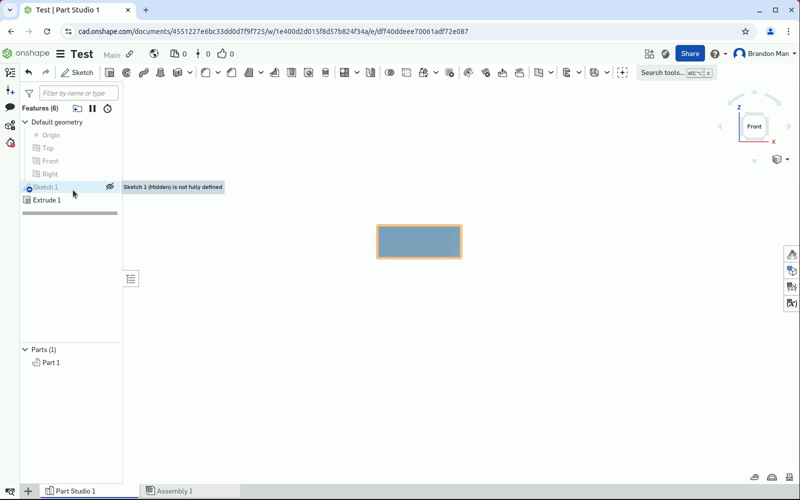
click(73, 189)
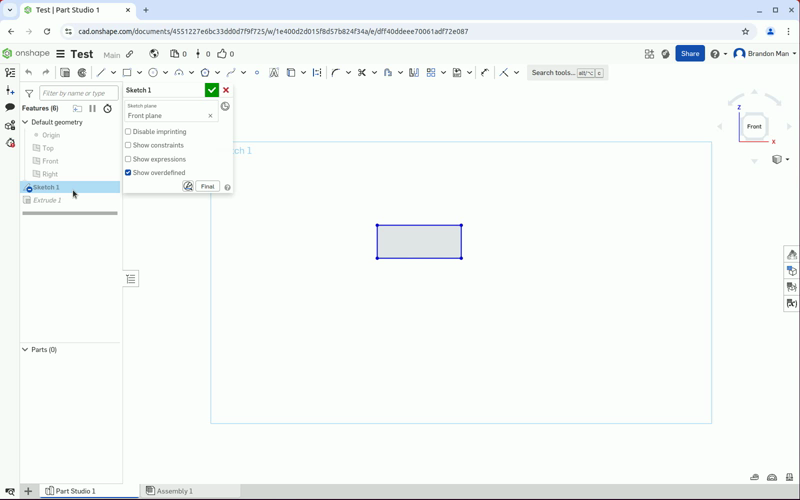
mouse_move(229, 92)
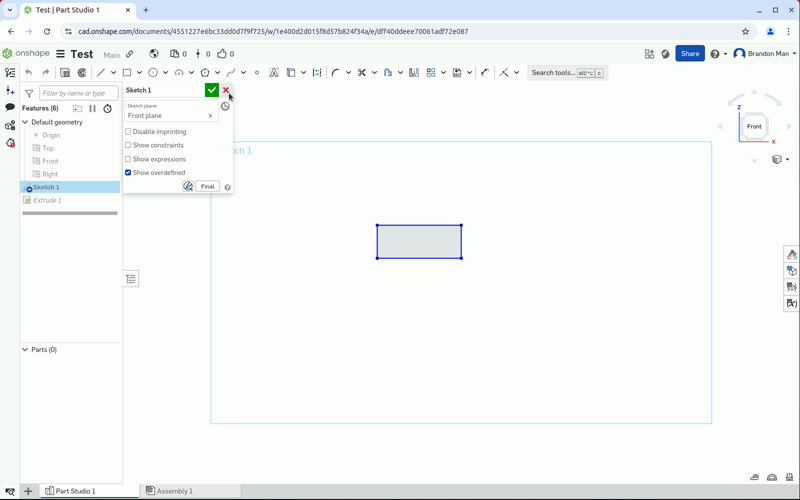
click(229, 92)
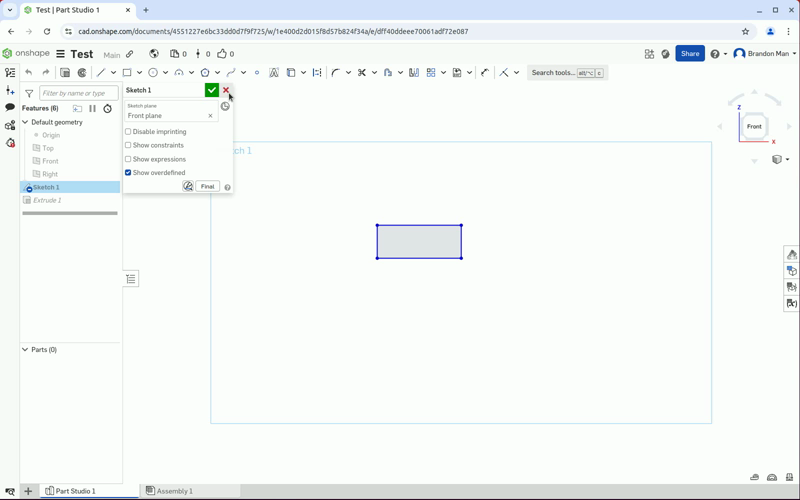
key(shift+s)
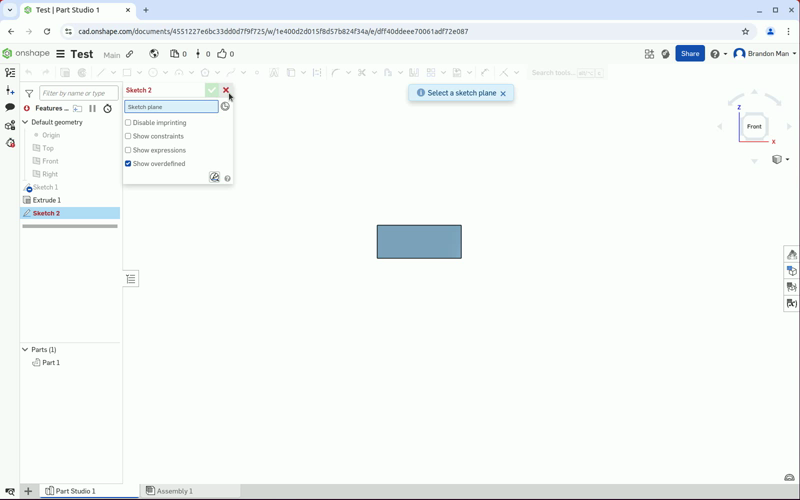
mouse_move(73, 163)
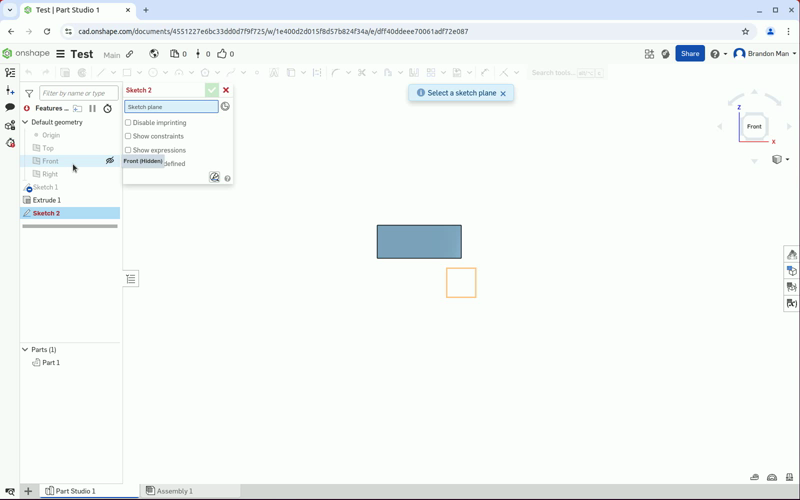
click(73, 163)
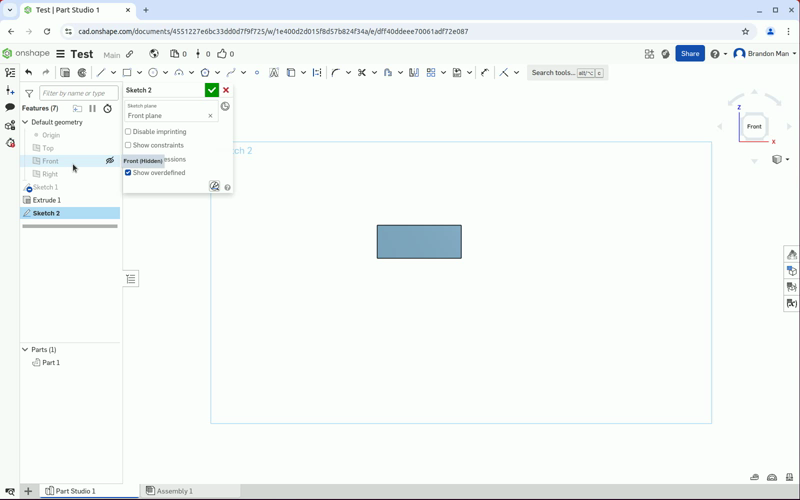
mouse_move(73, 352)
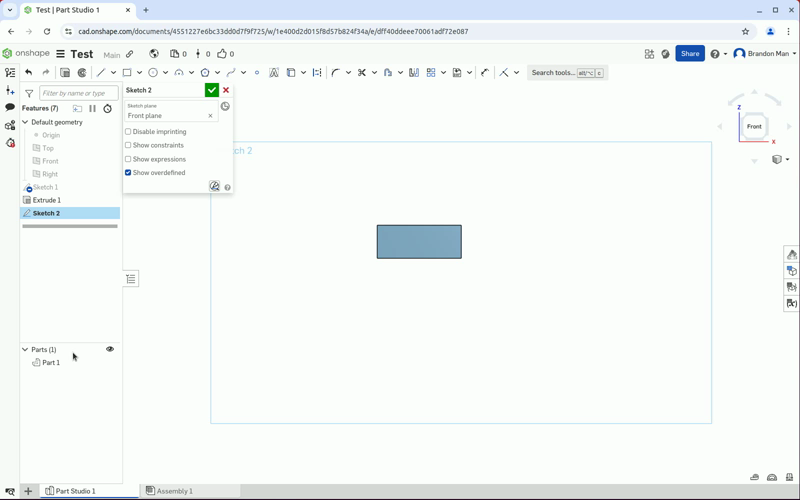
key(y)
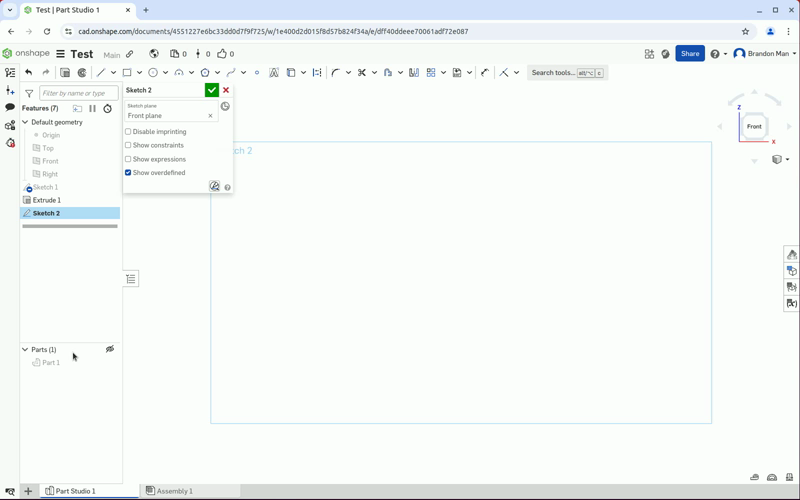
key(l)
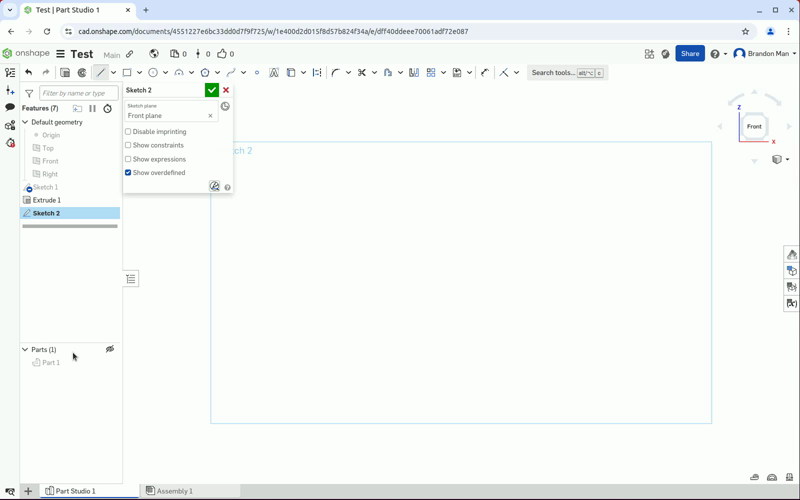
key_down(shift)
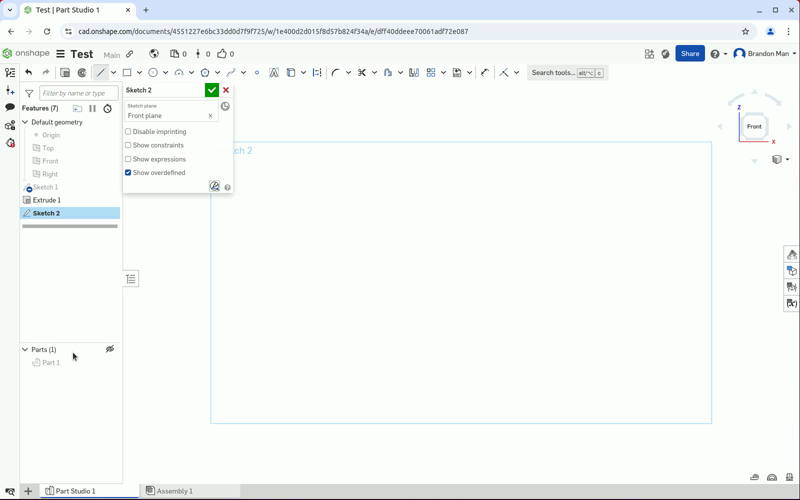
mouse_move(348, 282)
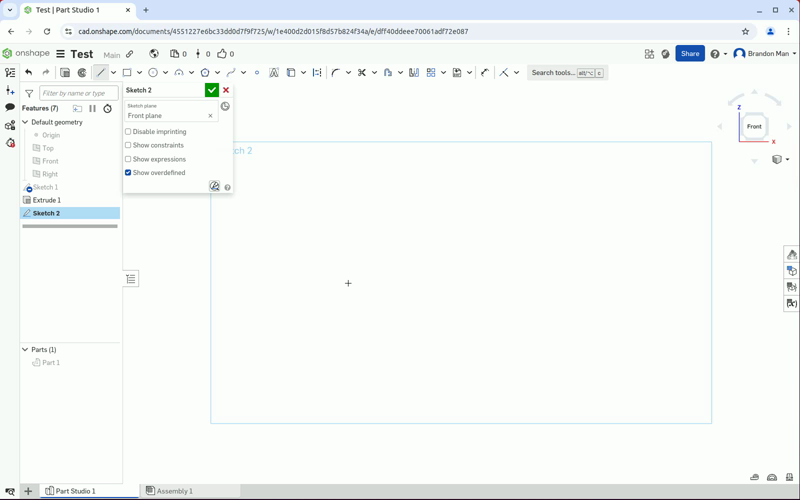
click(348, 282)
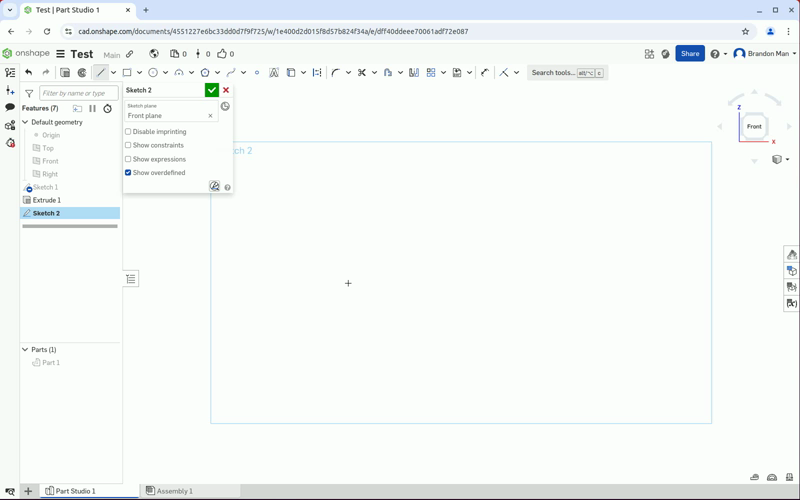
key_up(shift)
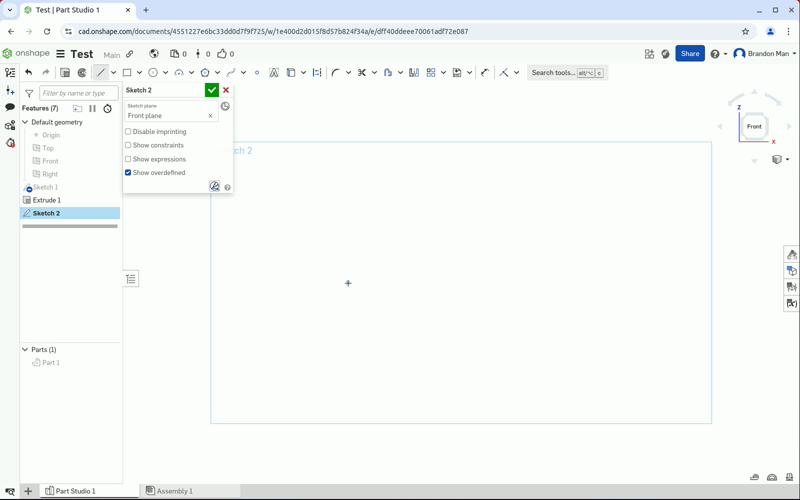
key_down(shift)
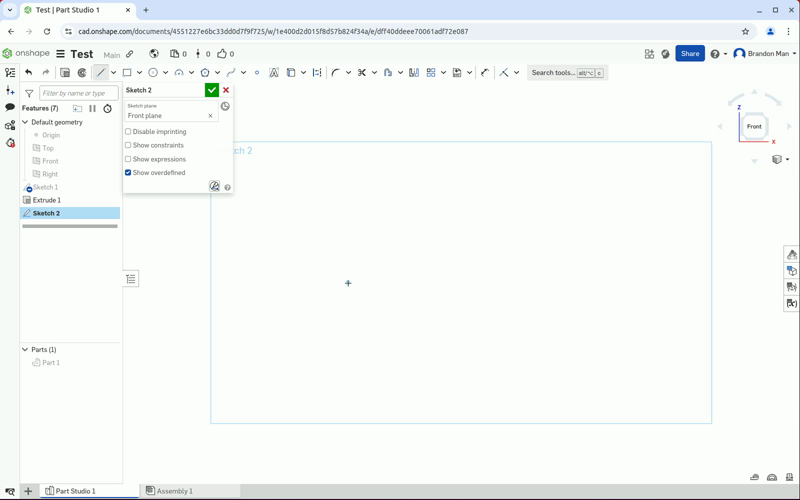
mouse_move(460, 282)
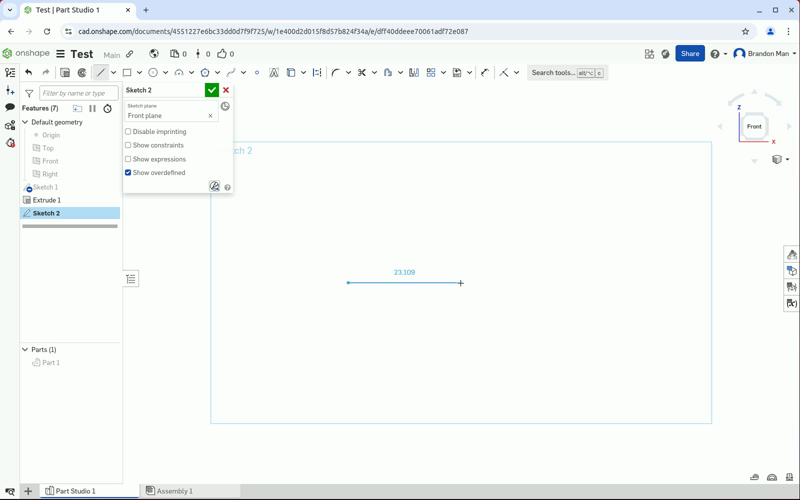
click(460, 282)
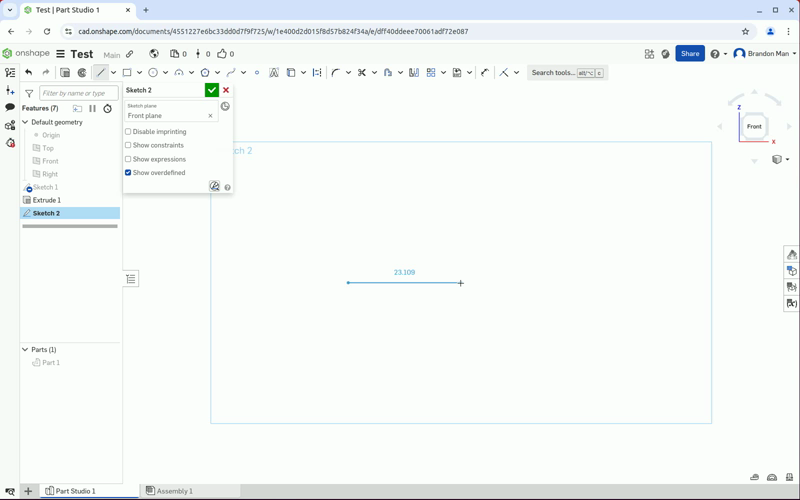
key_up(shift)
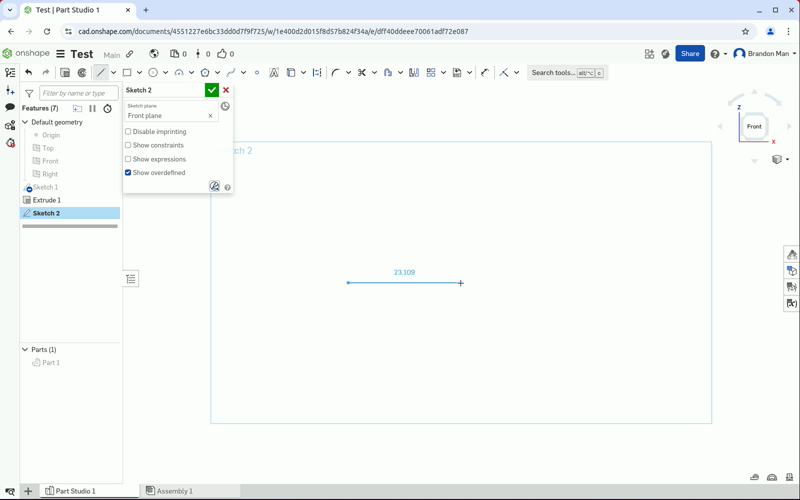
key_down(shift)
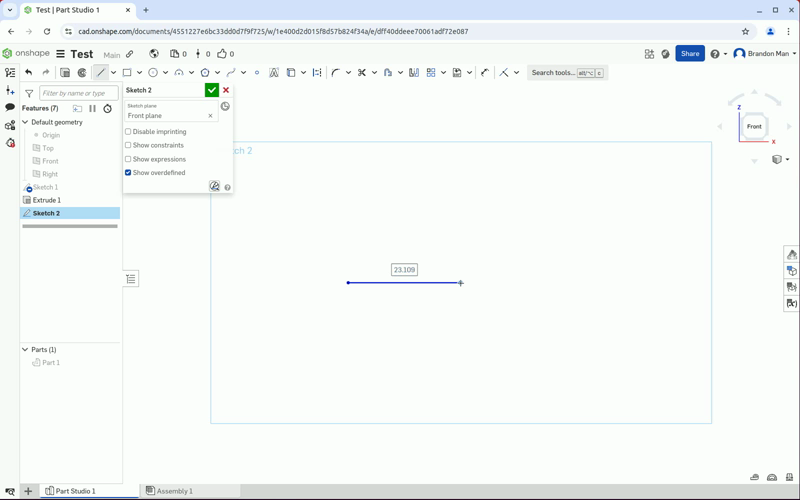
mouse_move(490, 282)
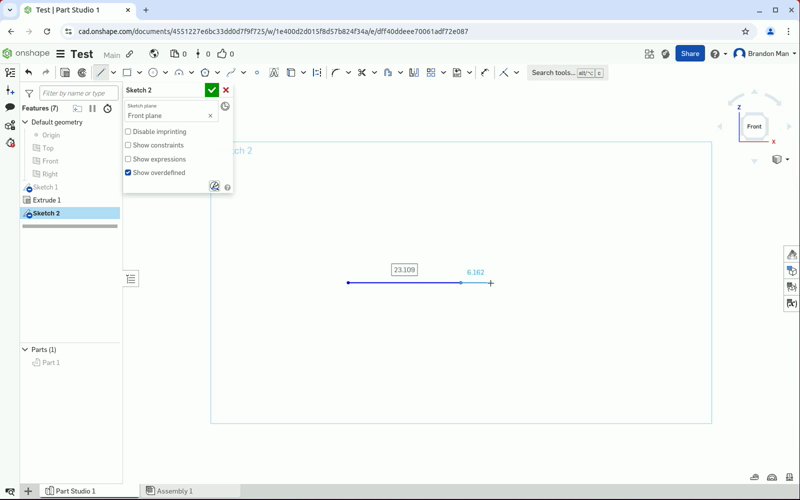
mouse_move(460, 258)
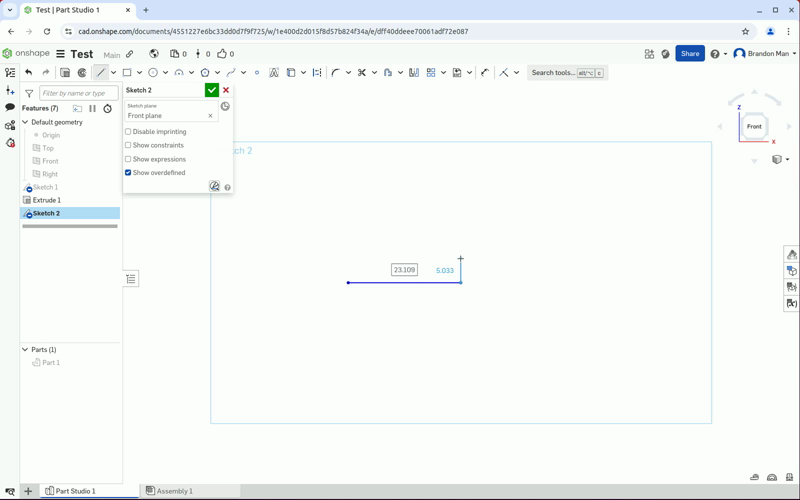
click(460, 258)
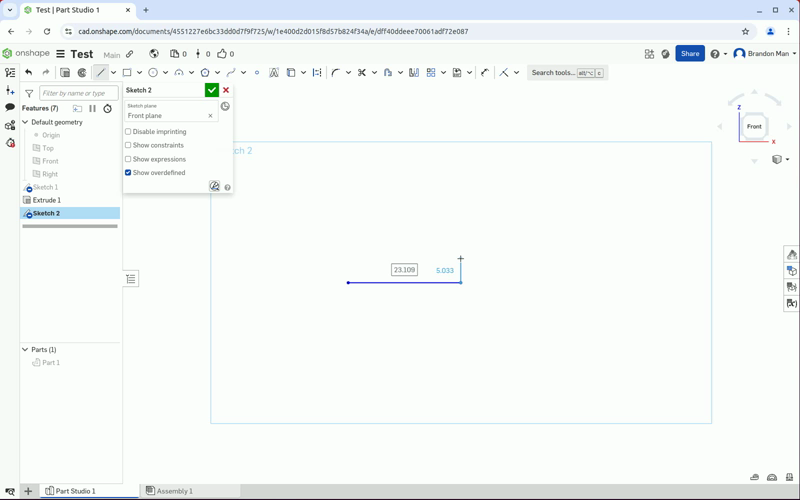
key_up(shift)
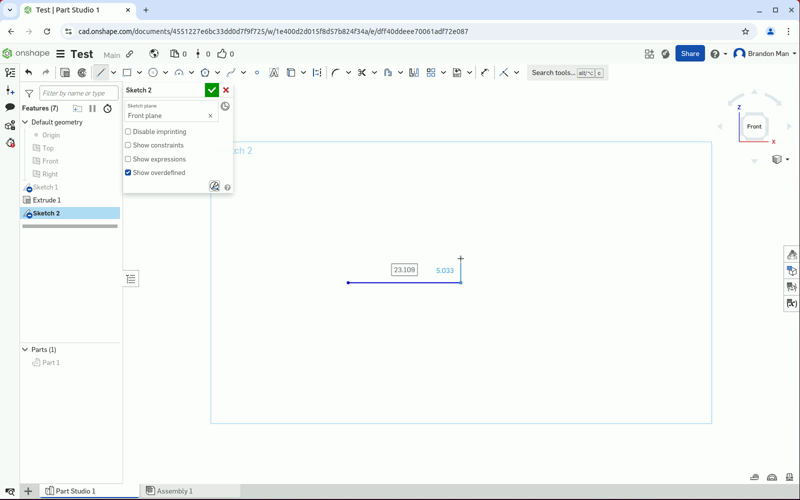
key_down(shift)
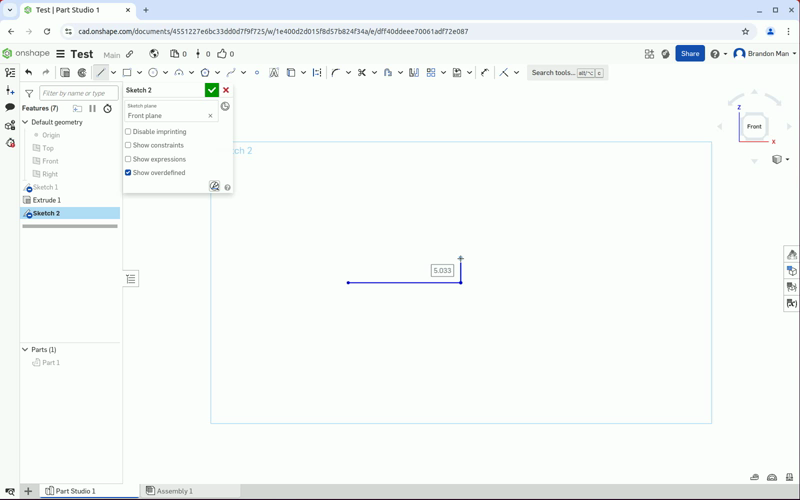
mouse_move(377, 258)
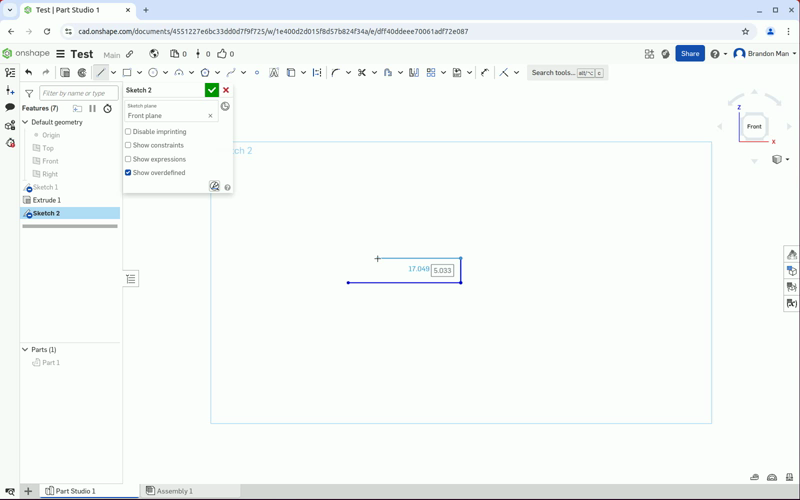
click(377, 258)
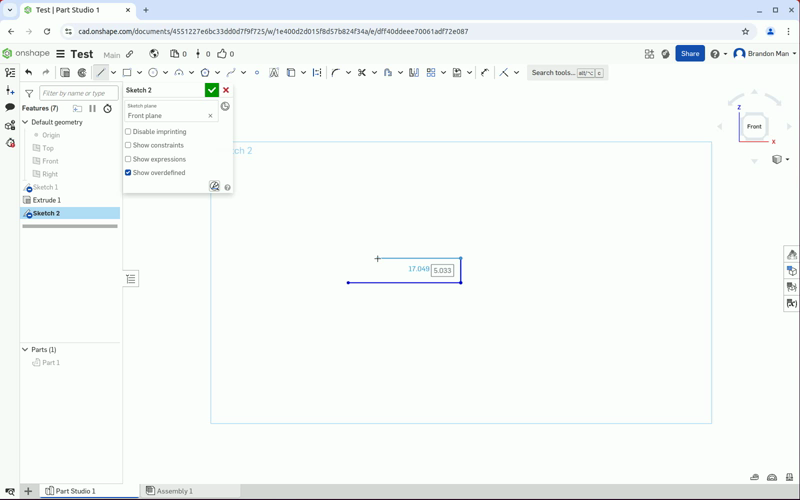
key_up(shift)
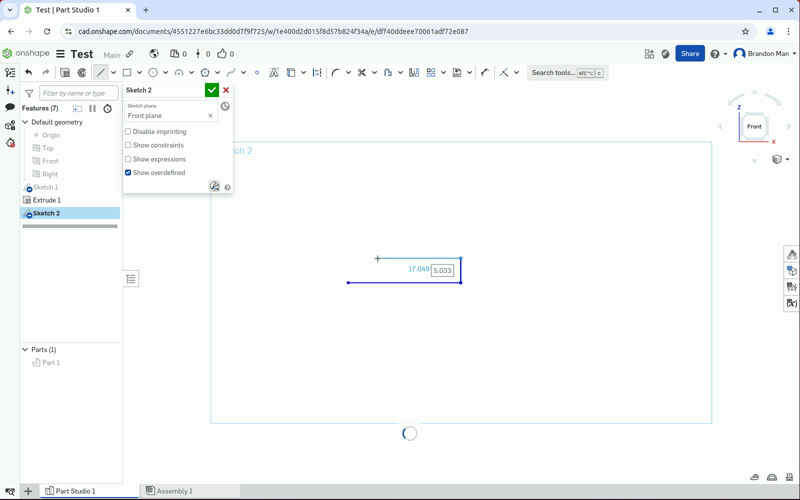
key_down(shift)
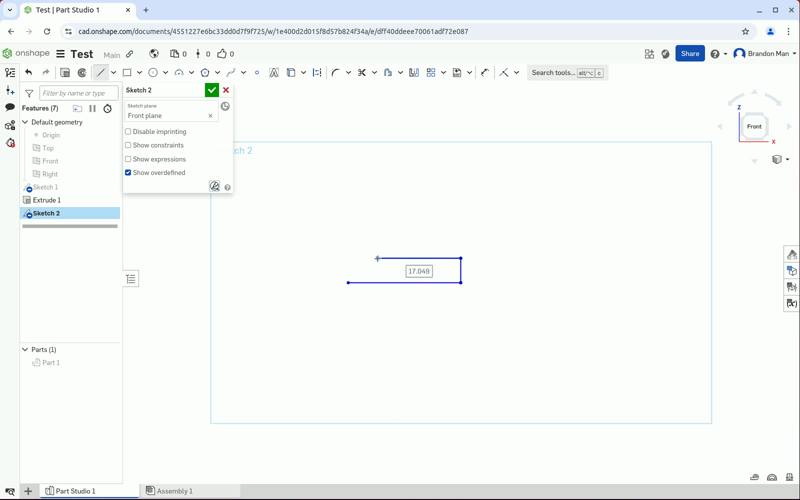
mouse_move(407, 258)
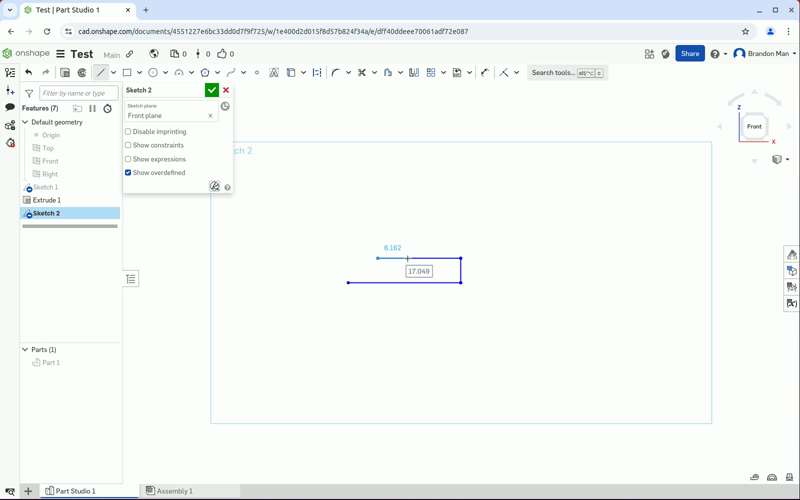
mouse_move(377, 225)
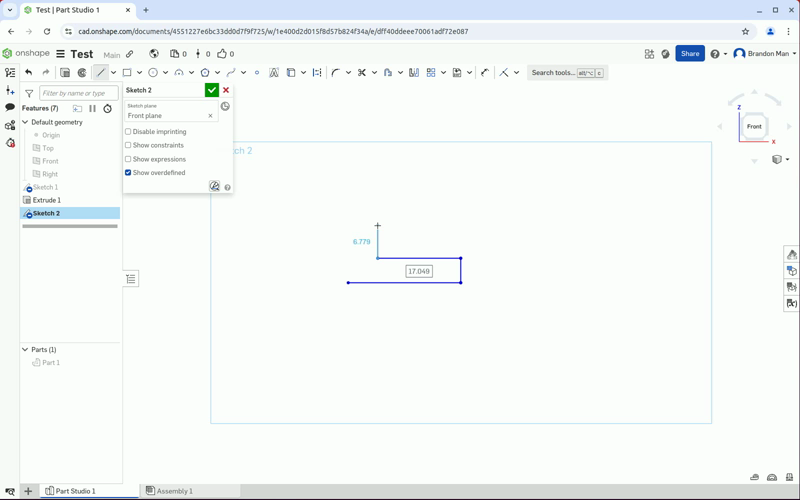
click(377, 225)
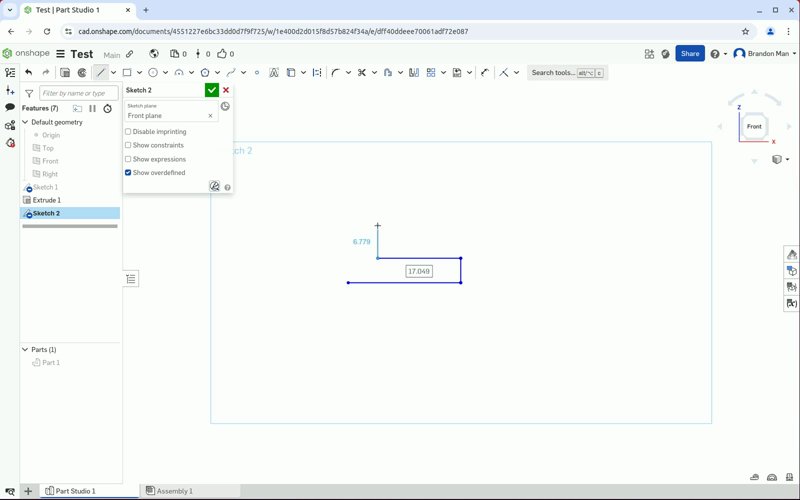
key_up(shift)
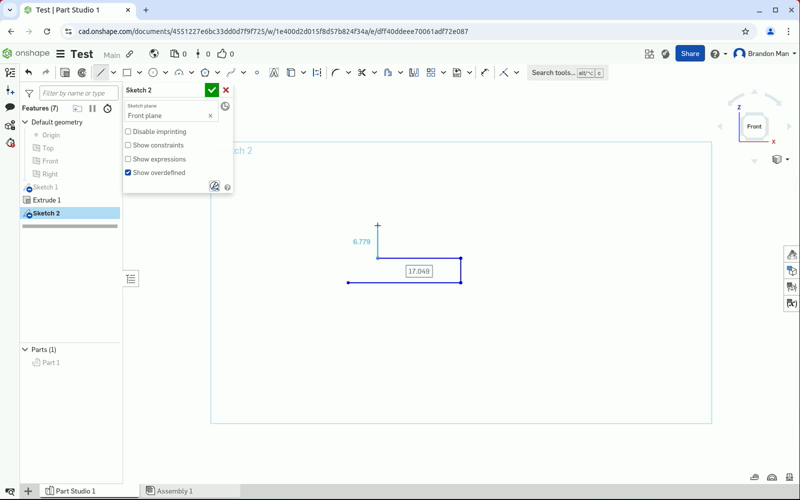
key_down(shift)
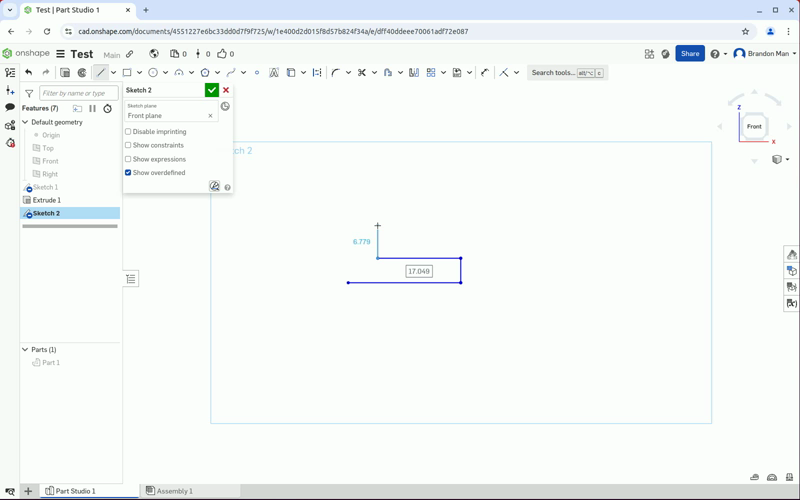
mouse_move(407, 225)
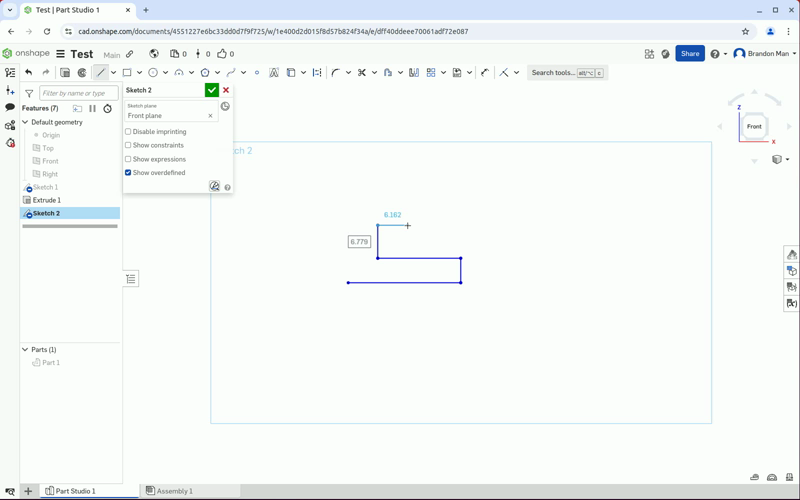
mouse_move(377, 209)
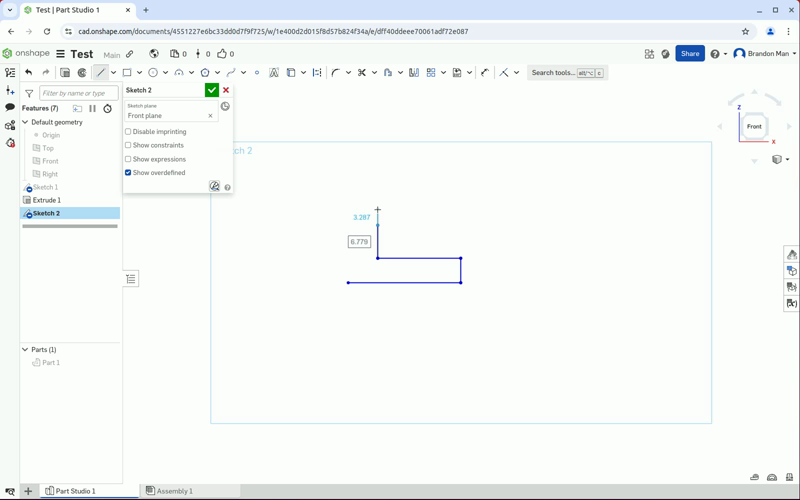
click(377, 209)
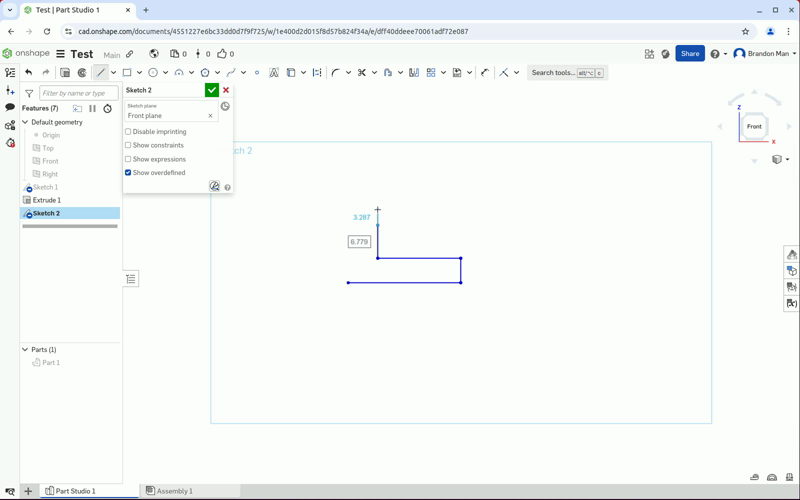
key_up(shift)
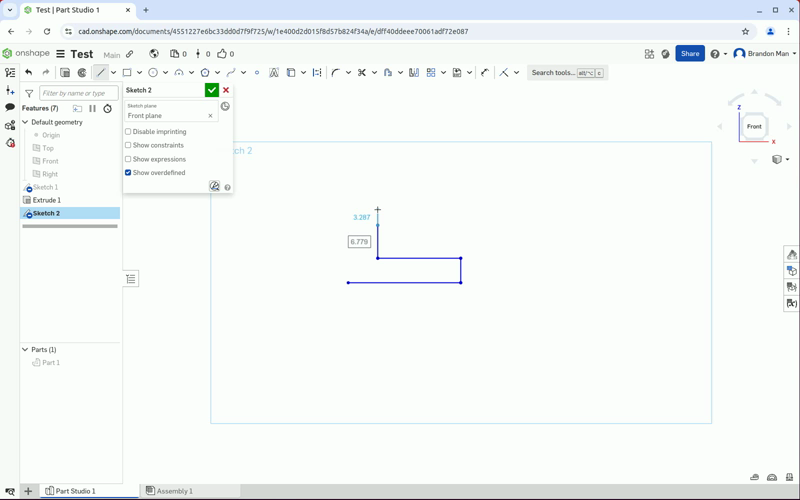
key_down(shift)
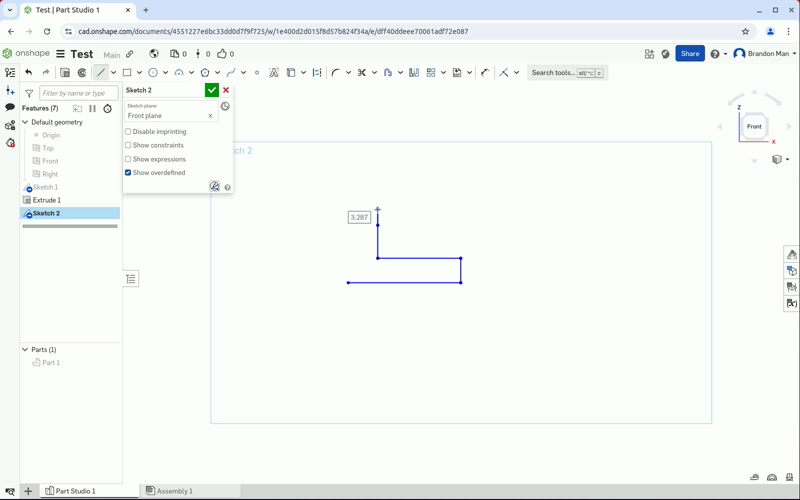
mouse_move(407, 209)
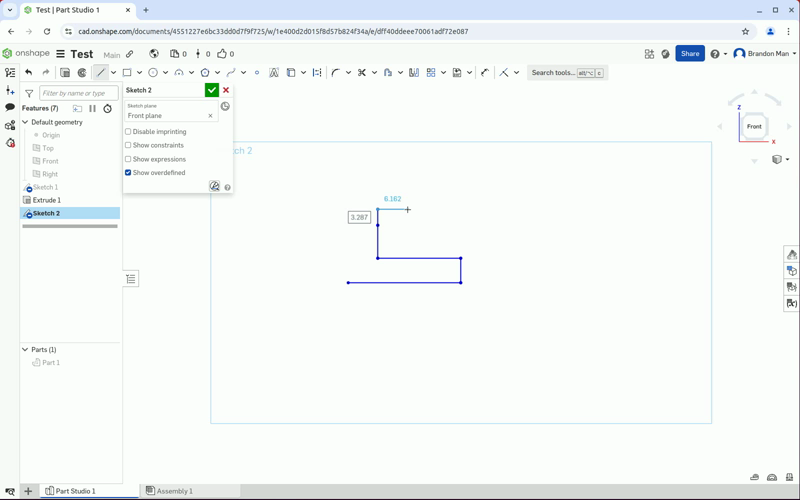
mouse_move(348, 209)
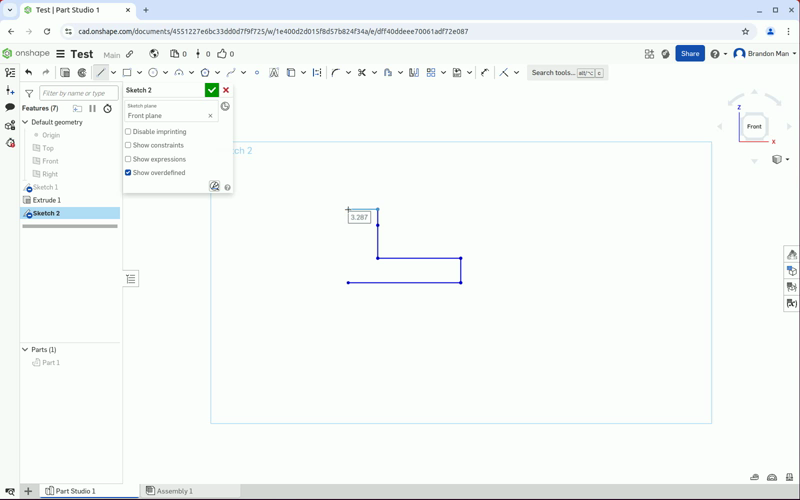
click(348, 209)
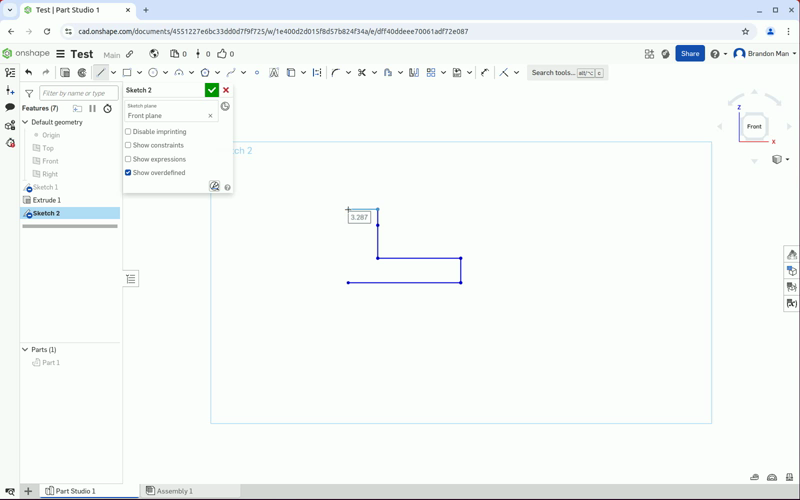
key_up(shift)
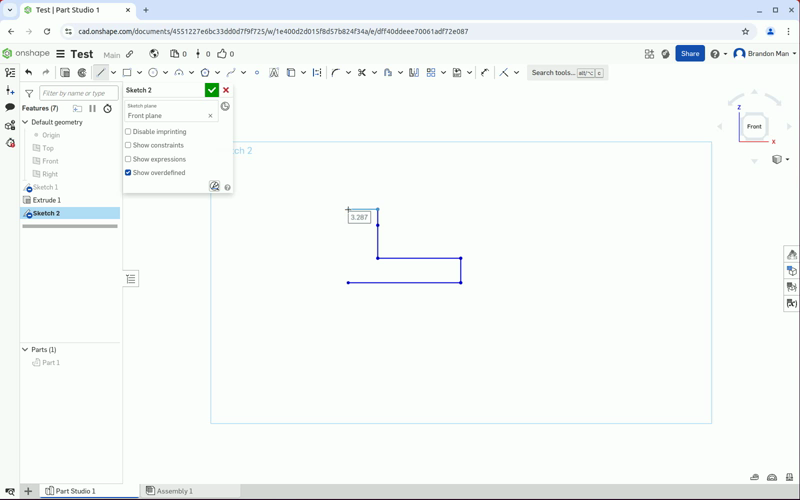
key_down(shift)
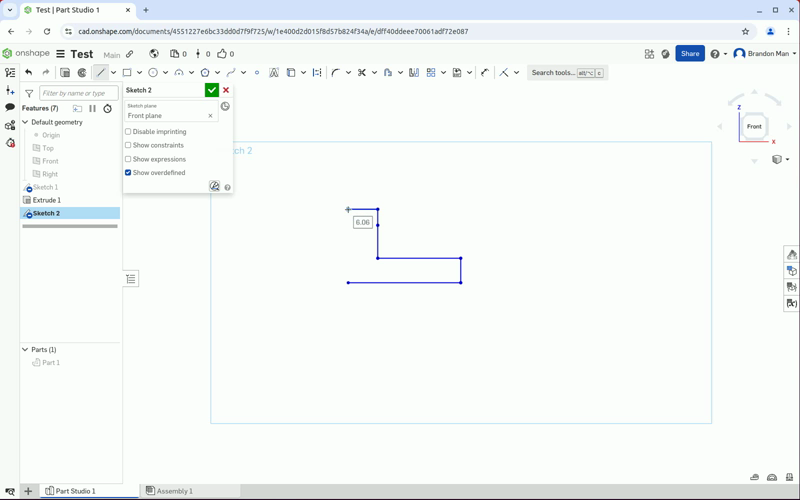
mouse_move(348, 282)
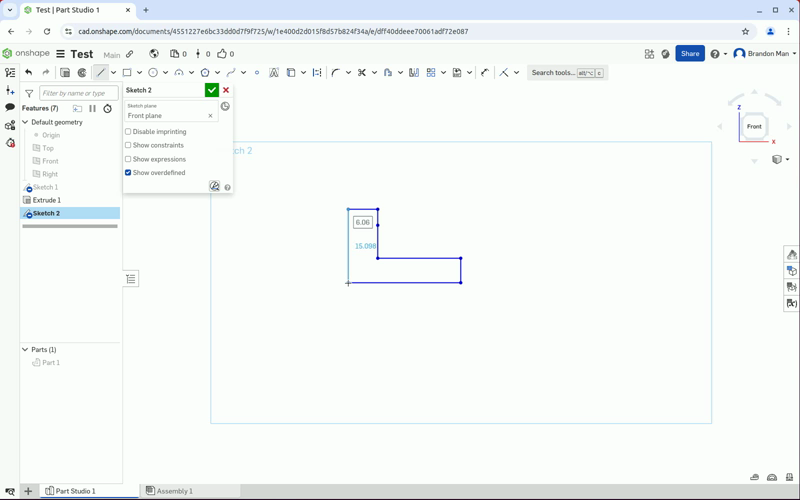
key_up(shift)
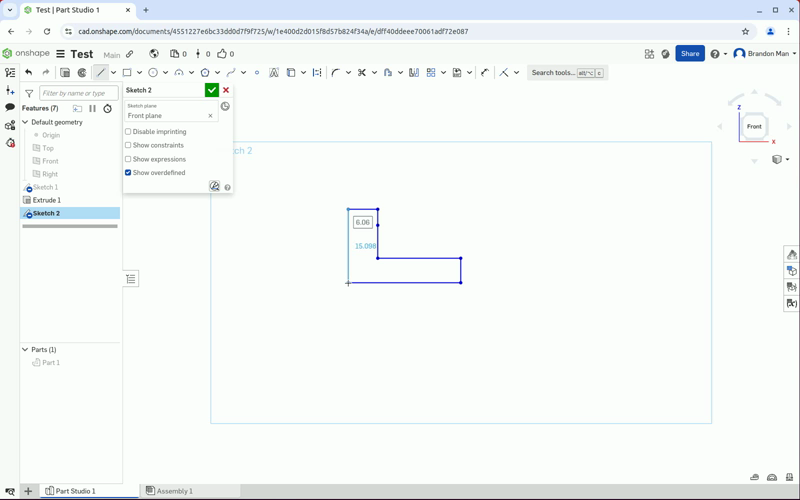
click(348, 282)
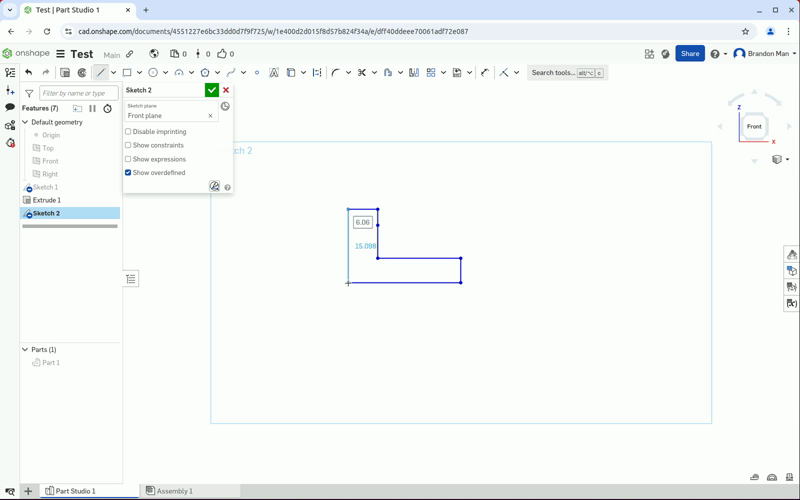
key(esc)
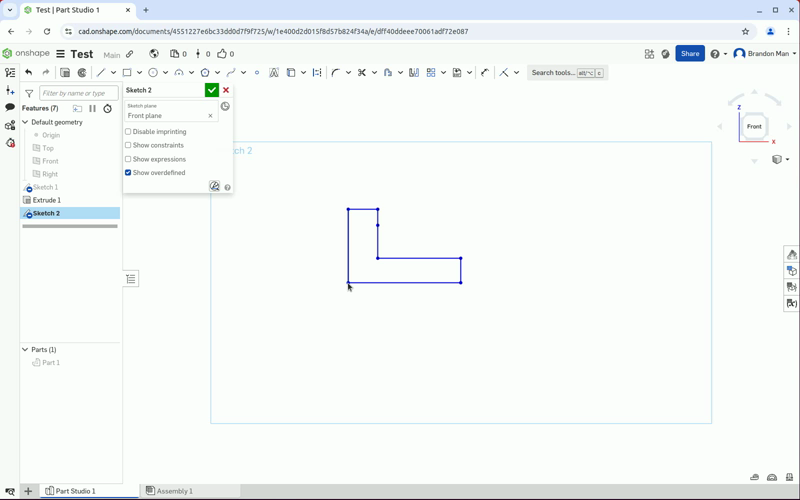
mouse_move(360, 221)
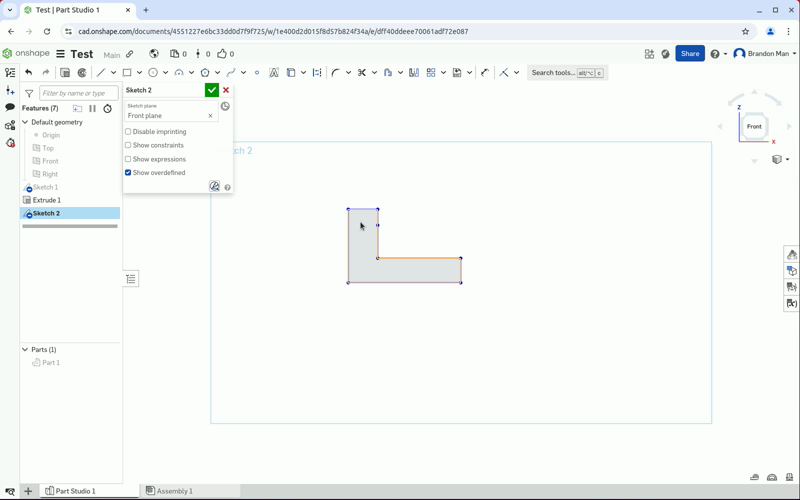
click(360, 221)
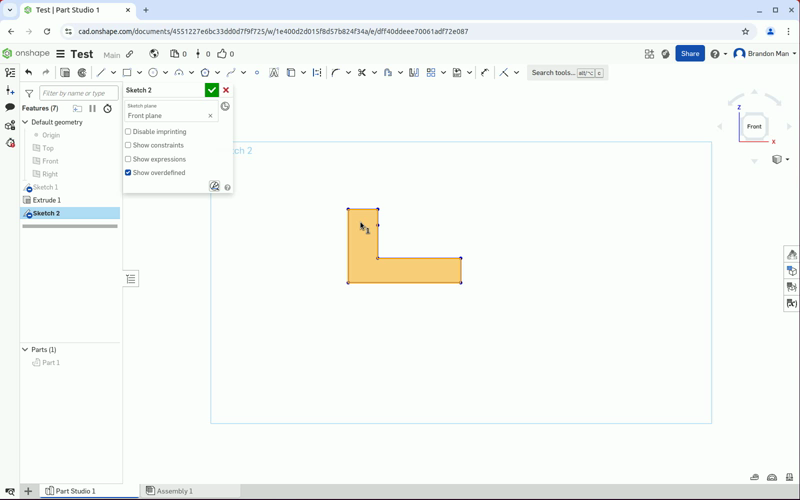
mouse_move(73, 352)
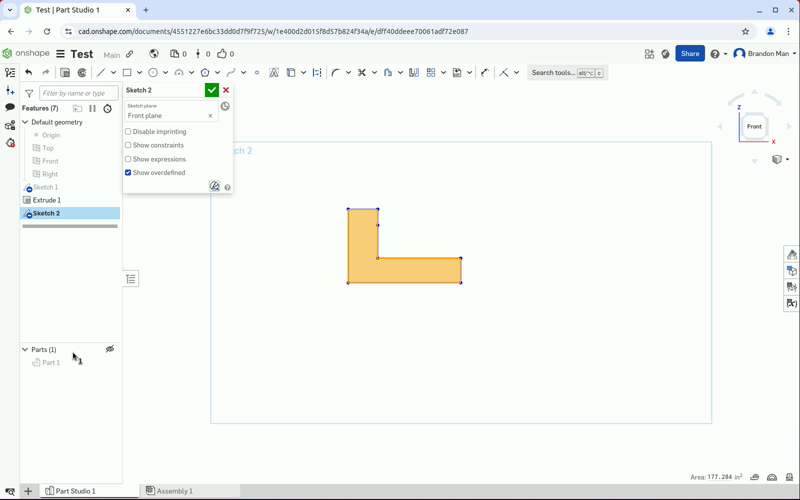
key(shift+y)
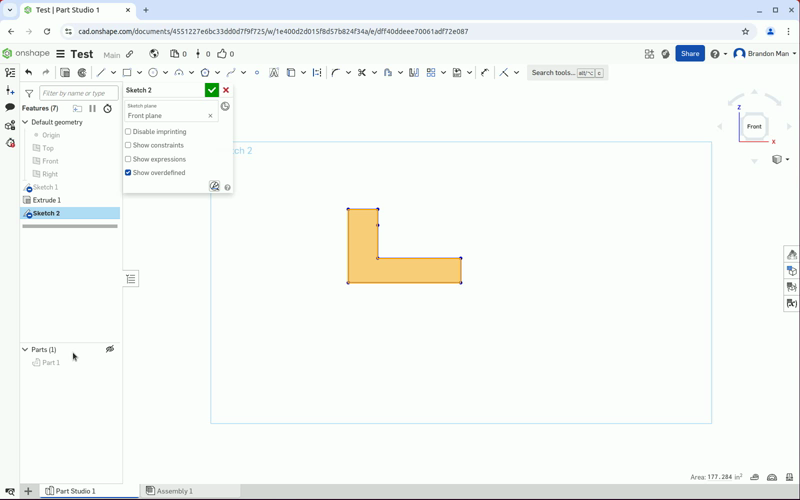
key(shift+e)
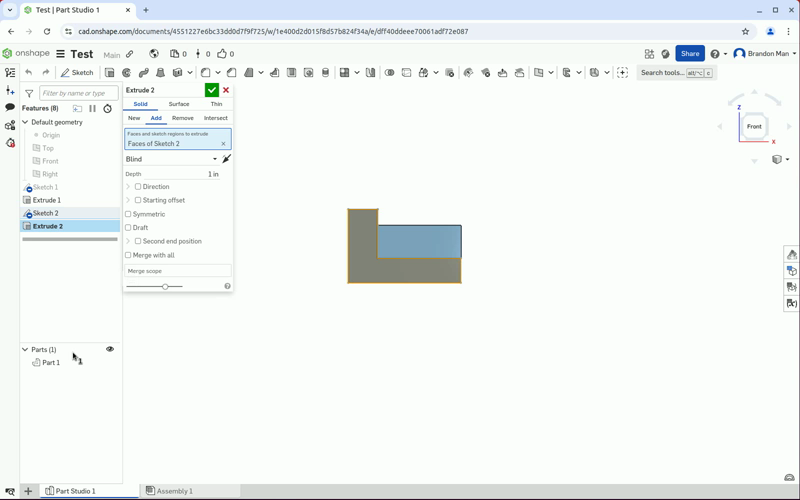
mouse_move(143, 106)
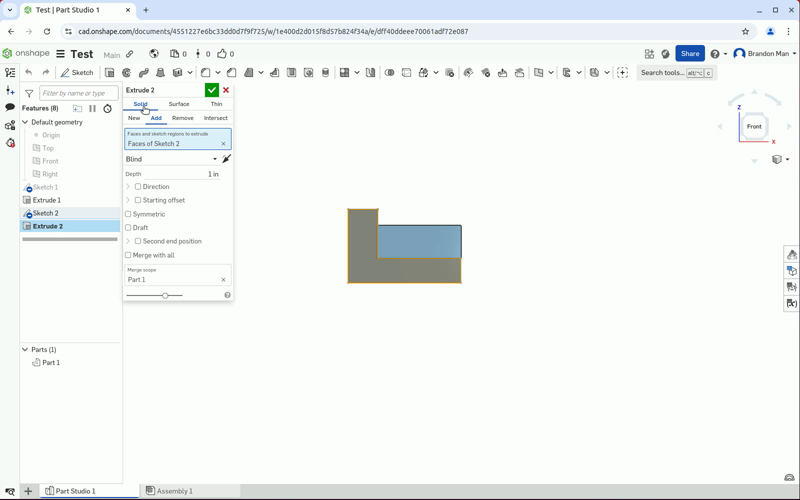
click(143, 106)
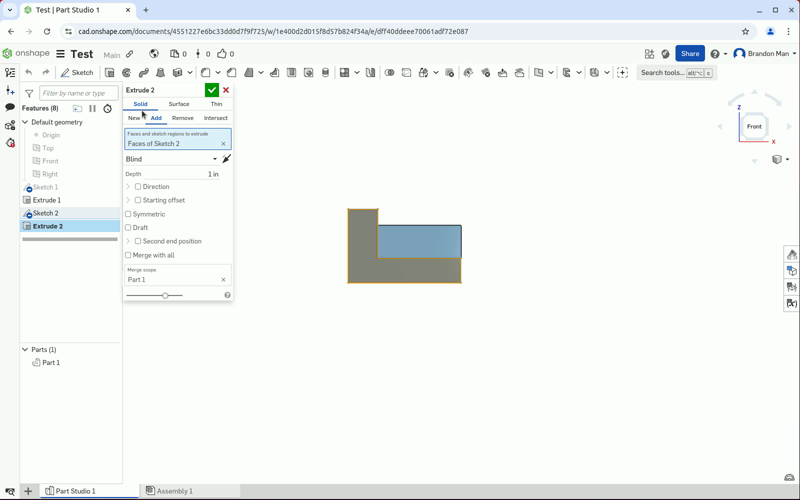
mouse_move(137, 120)
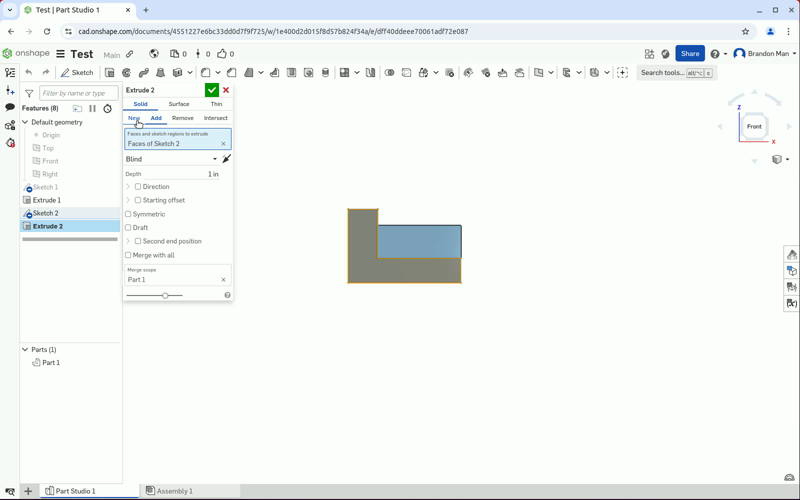
click(137, 120)
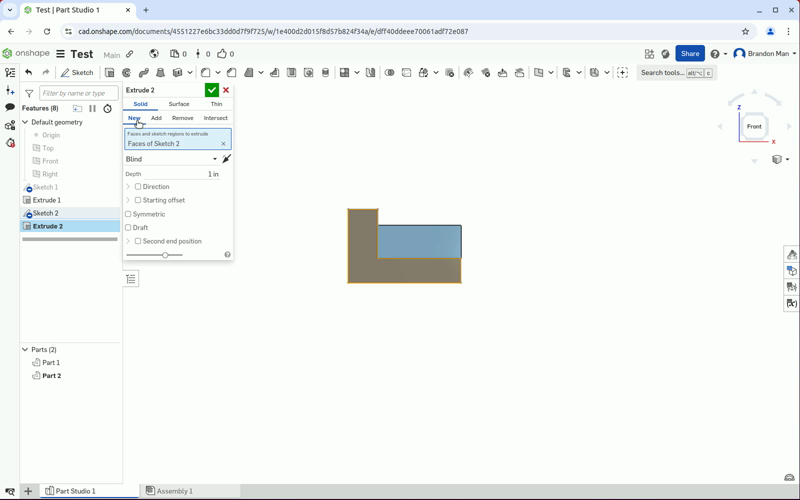
key(tab, 4)
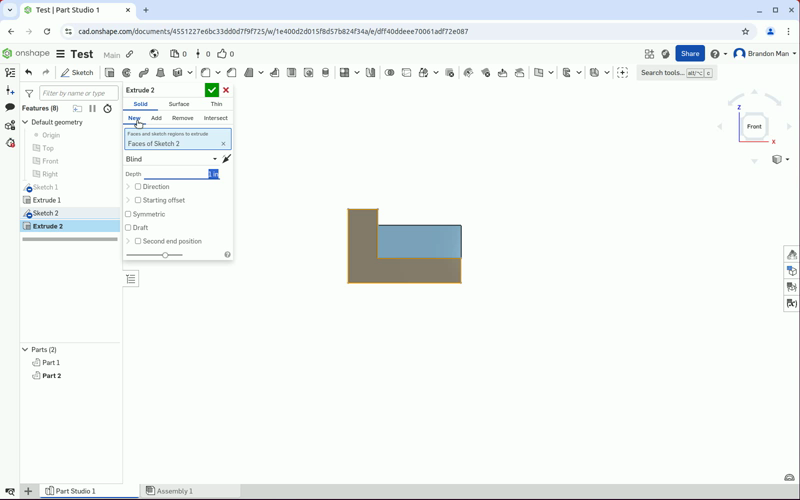
text(13.962)
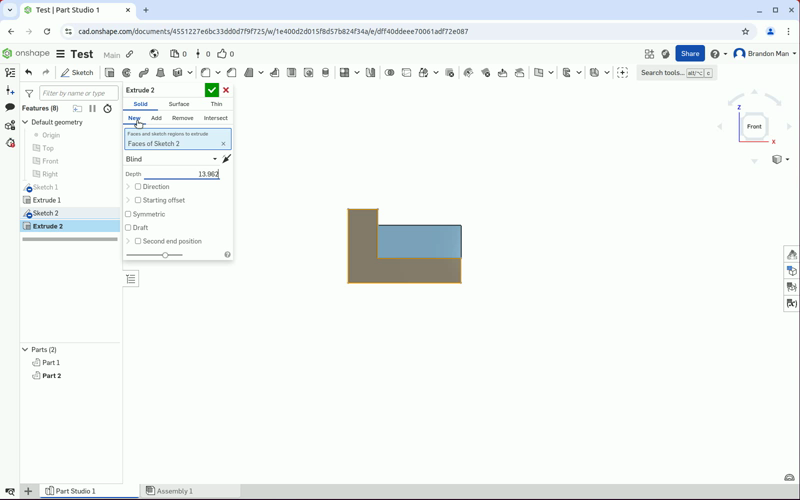
key(tab, 3)
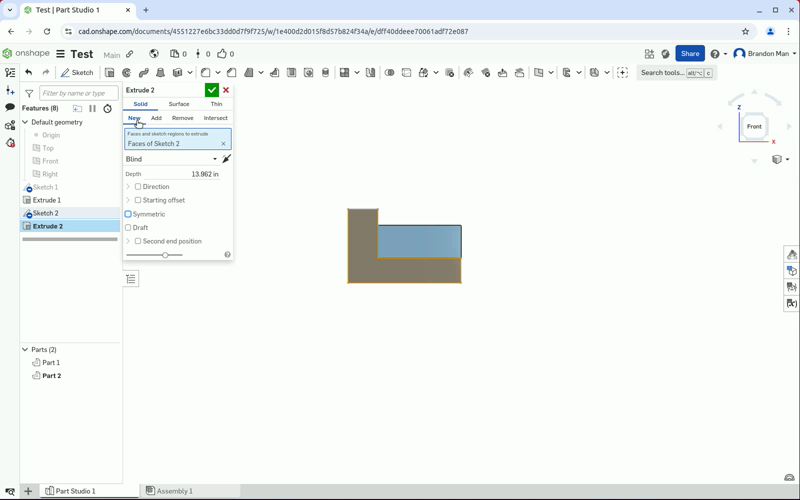
key(space)
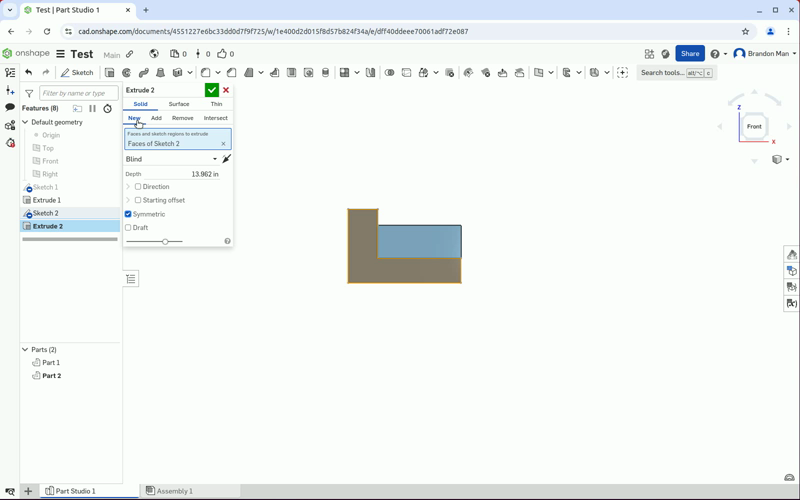
key(enter)
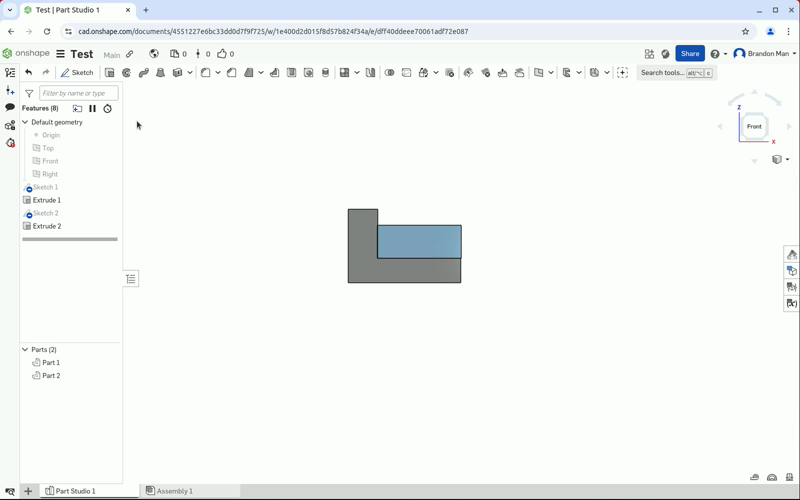
key(shift+h)
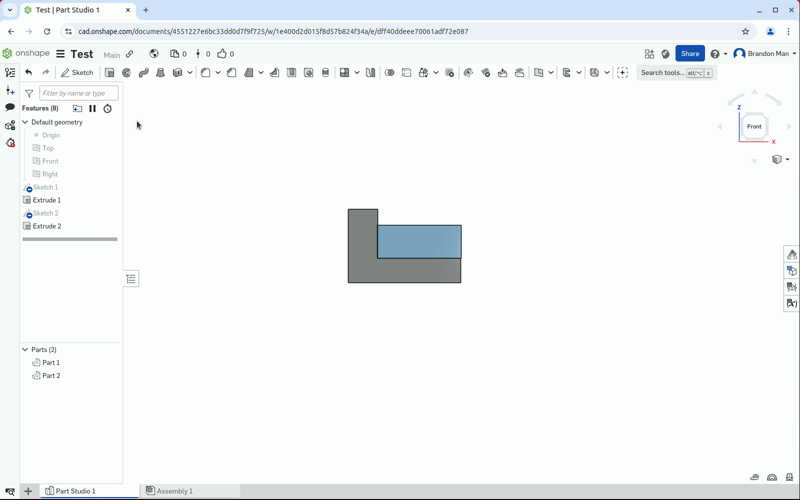
key(shift+h)
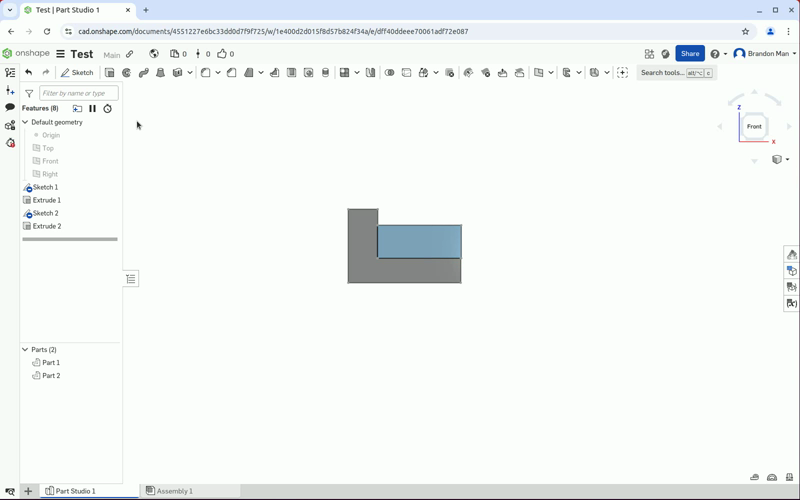
key(shift+7)
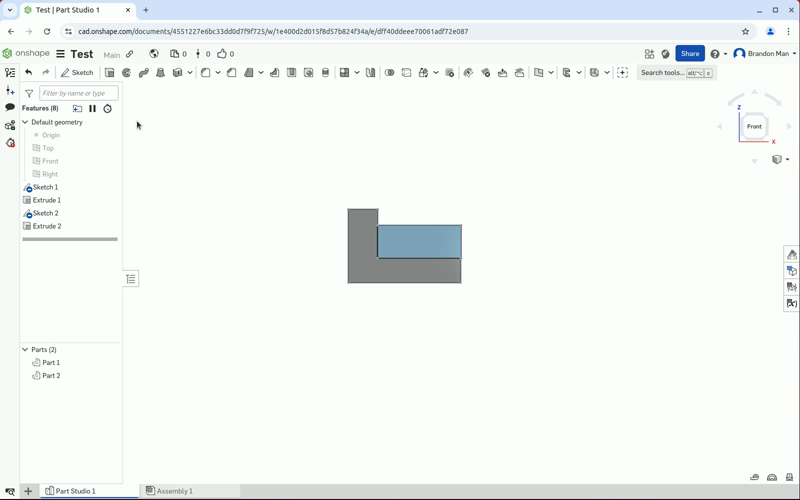
key(left, 2)
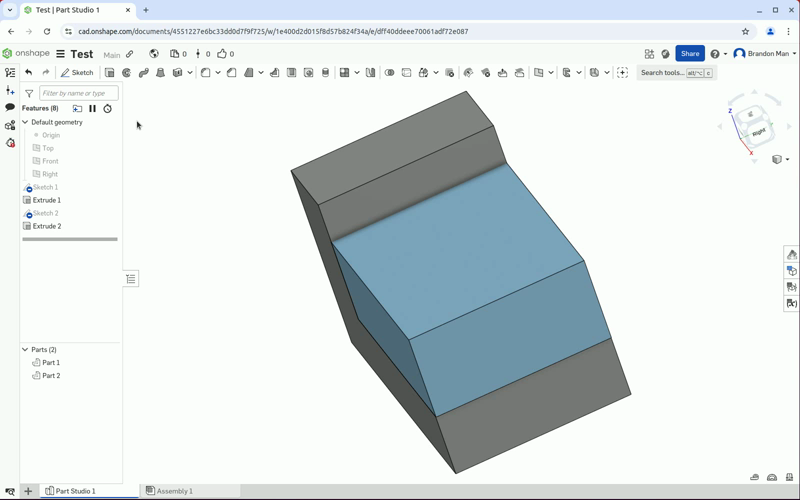
key(down, 2)
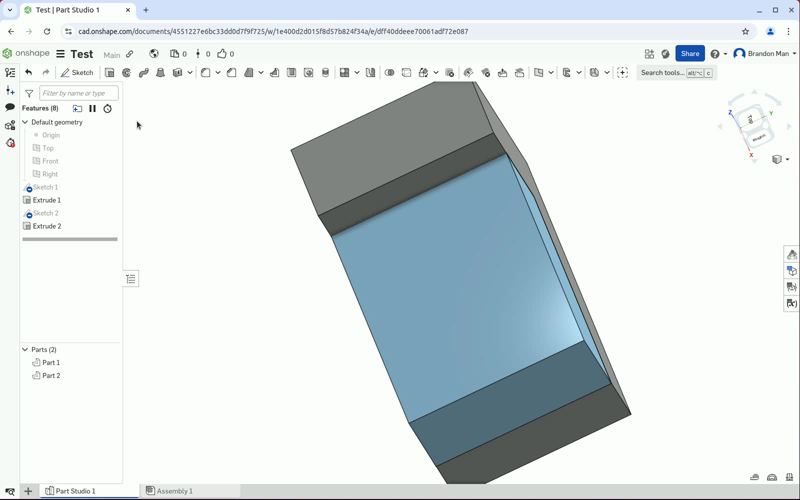
key(up, 2)
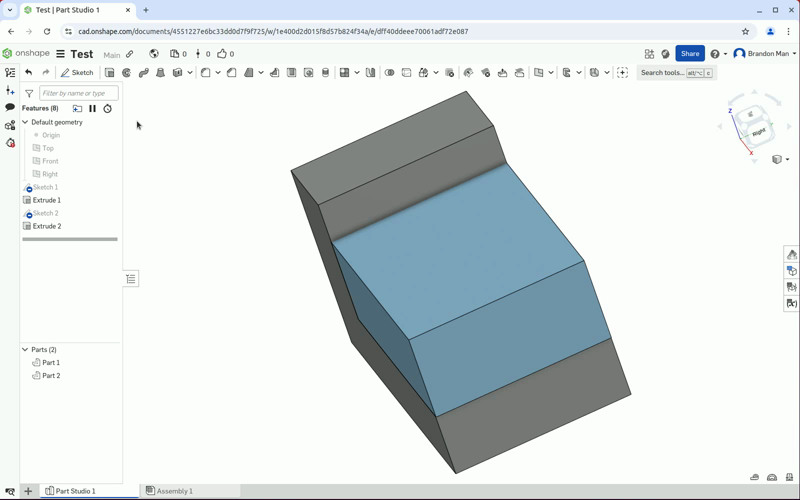
key(right, 2)
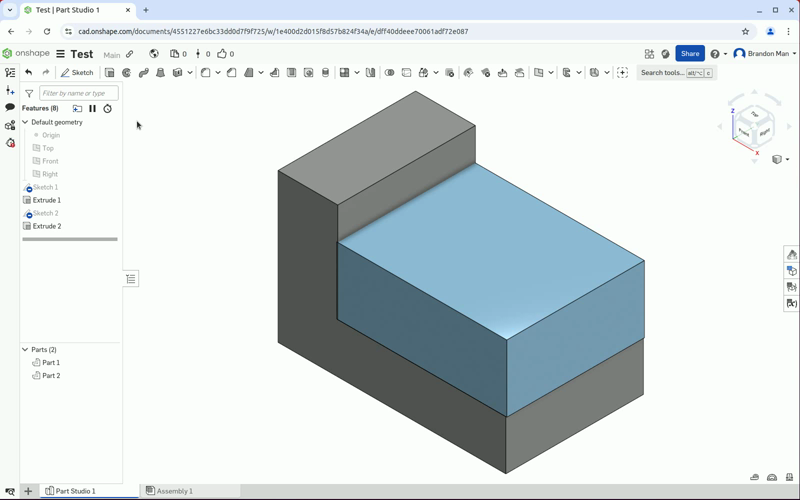
mouse_move(73, 189)
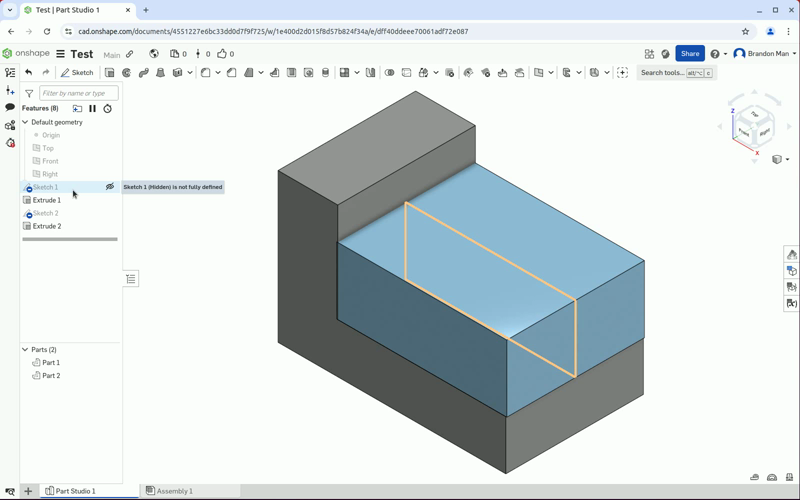
click(73, 189)